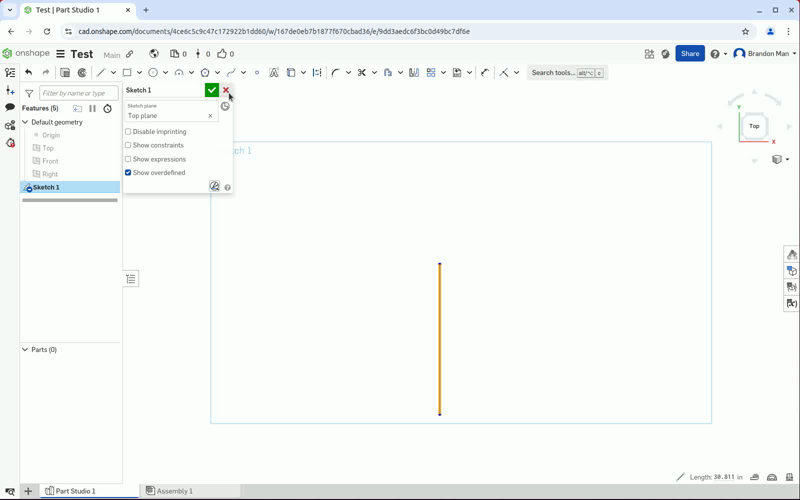
key(shift+h)
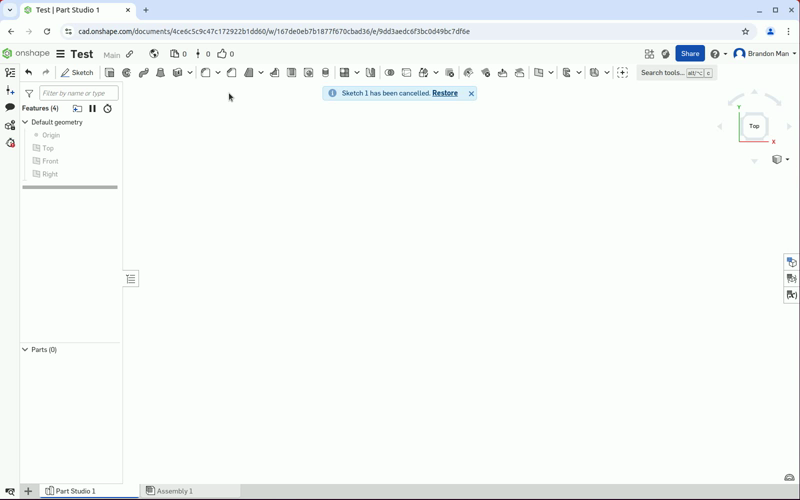
mouse_move(73, 352)
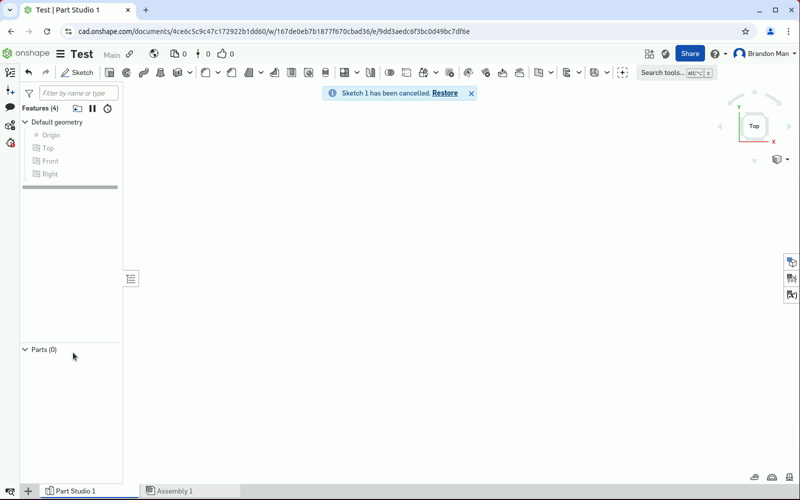
key(y)
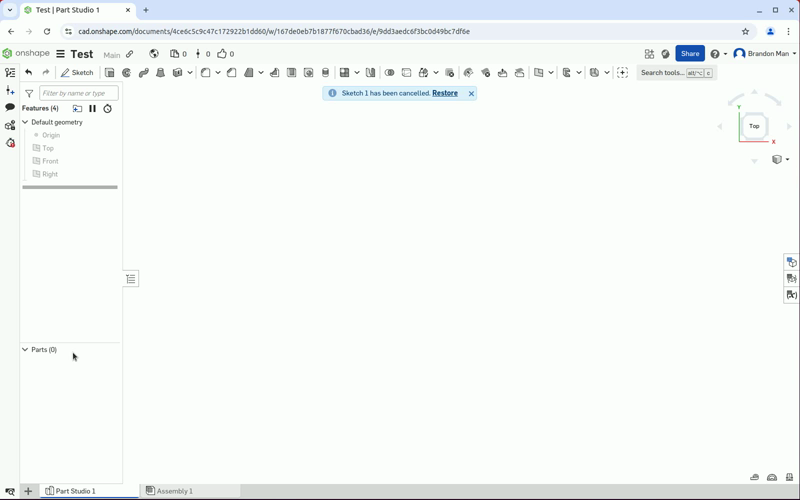
key(shift+p)
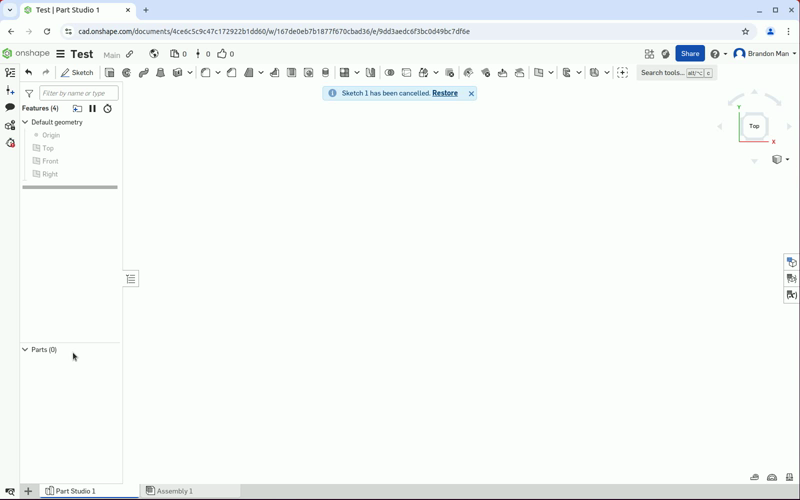
key(space)
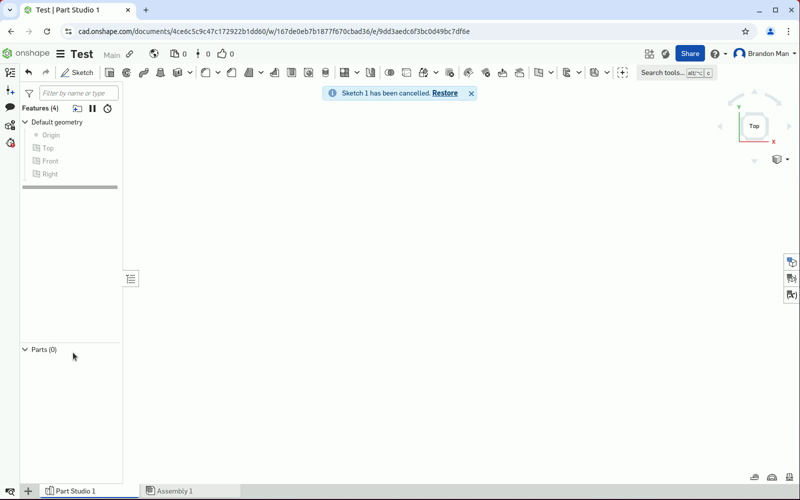
key_down(shift)
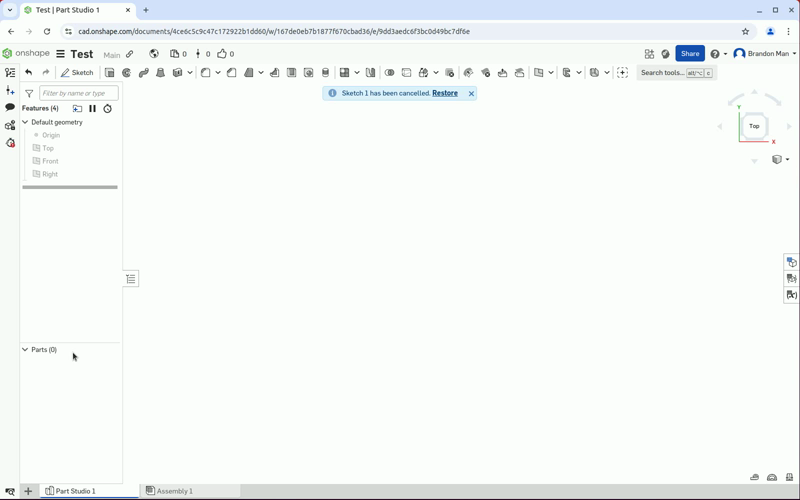
key(up)
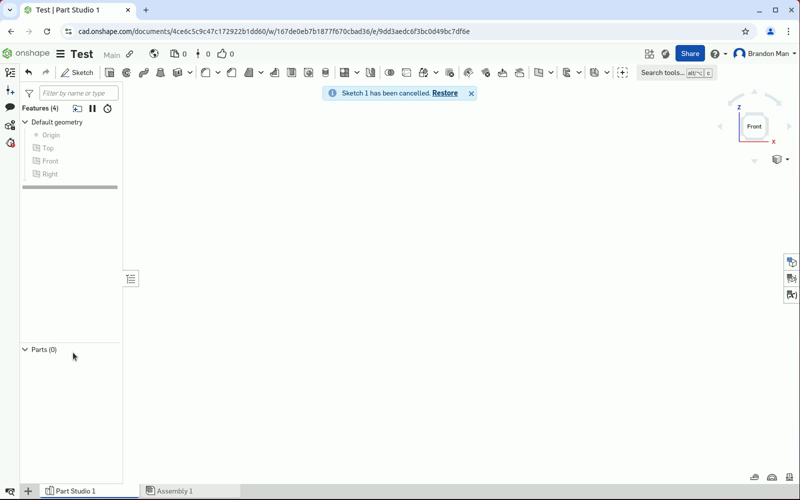
key_up(shift)
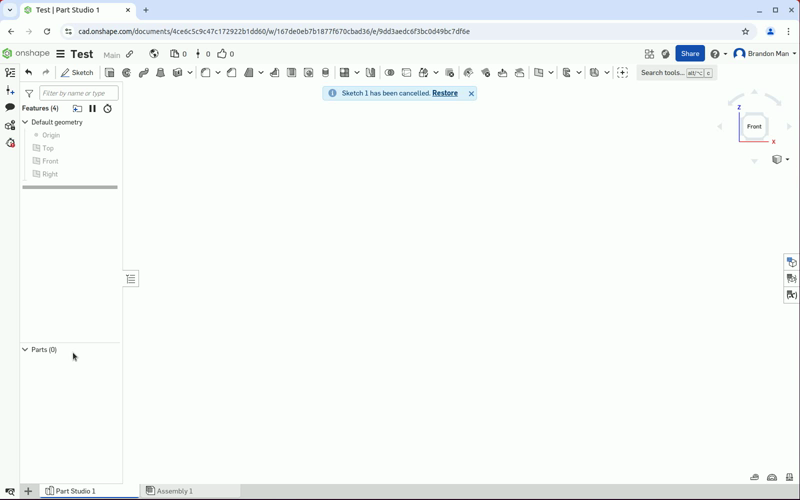
mouse_move(73, 352)
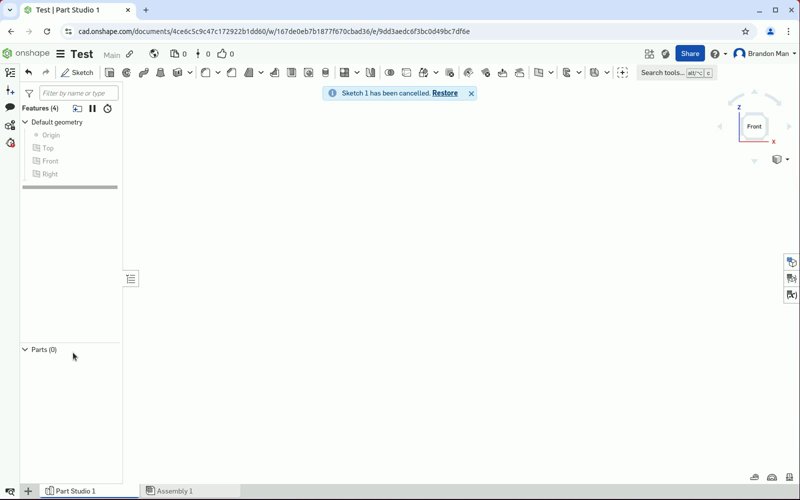
key(shift+y)
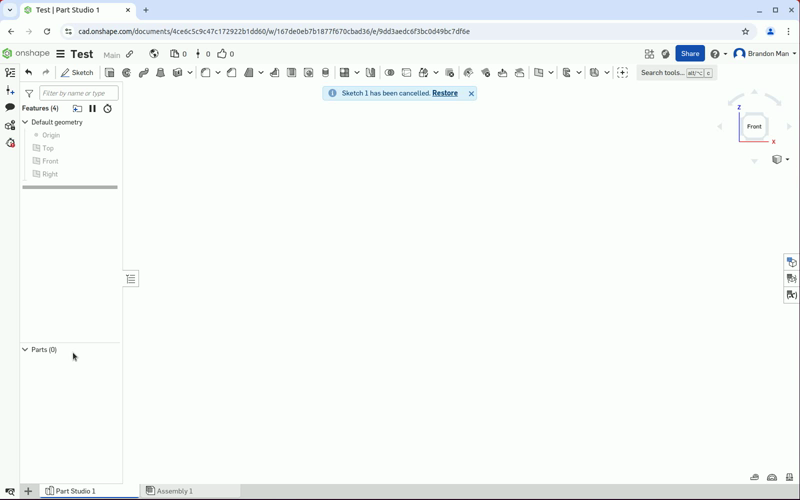
key(shift+s)
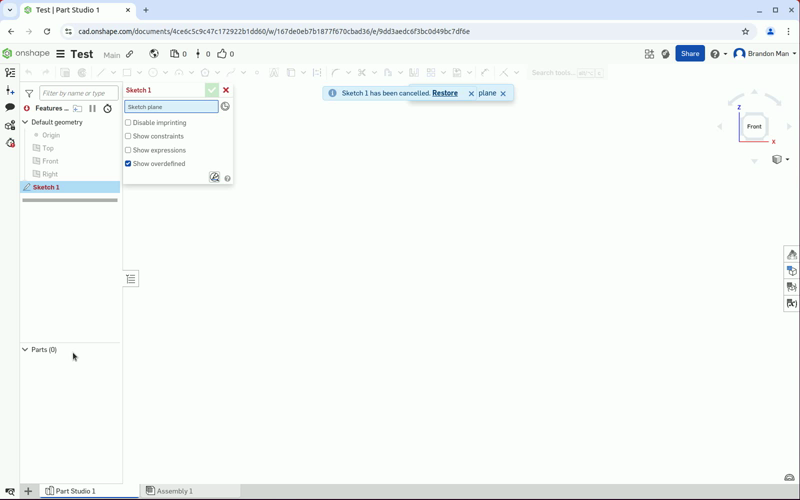
mouse_move(73, 163)
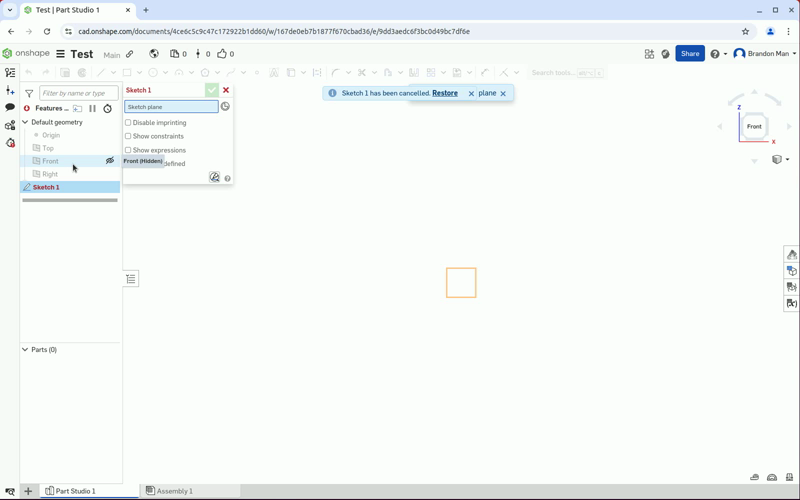
click(73, 163)
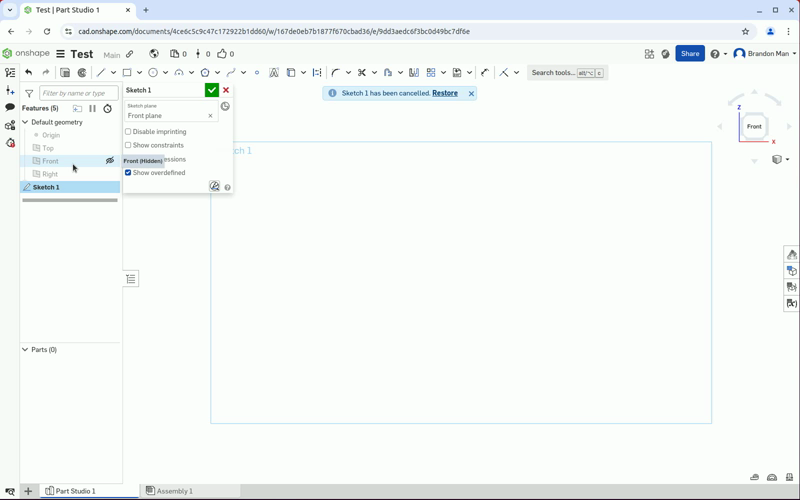
mouse_move(73, 352)
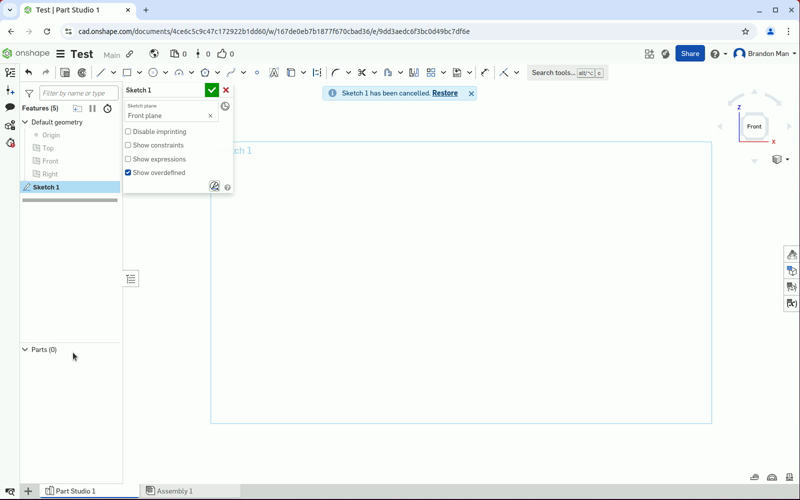
key(y)
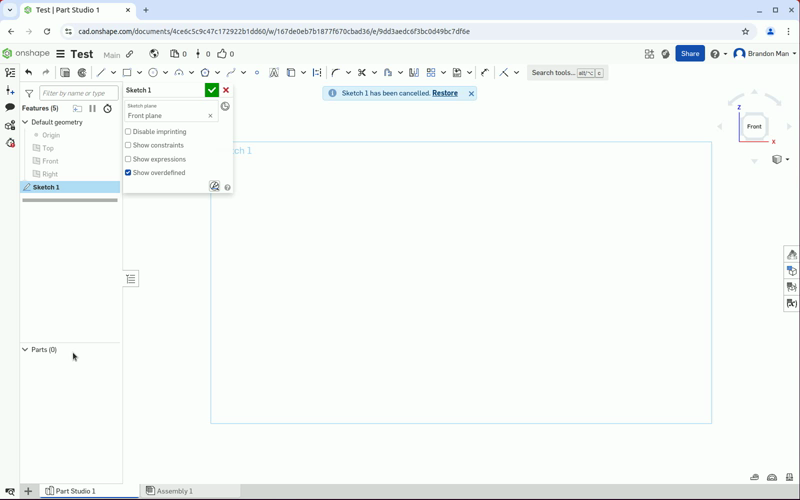
key(l)
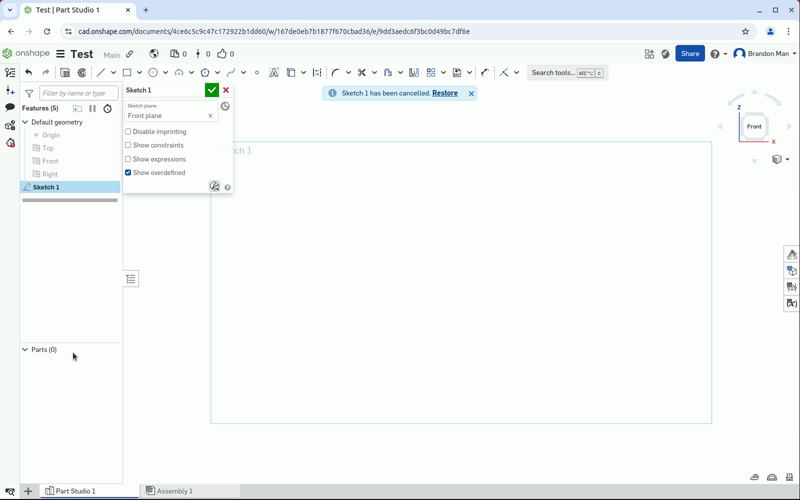
key_down(shift)
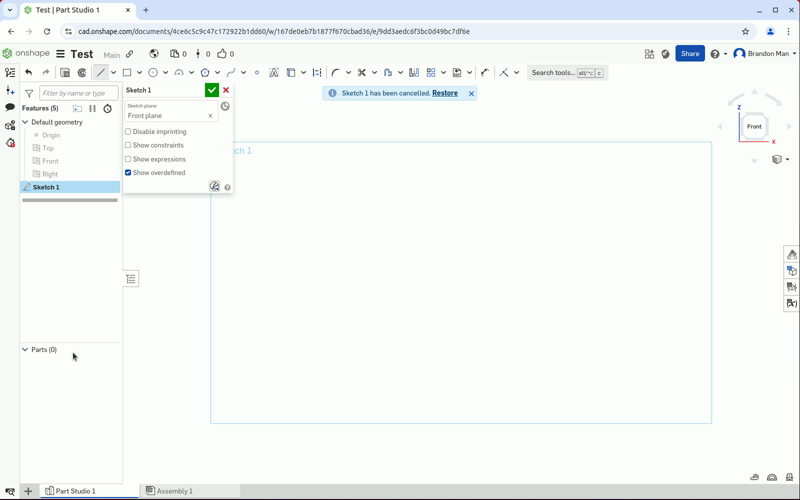
mouse_move(348, 395)
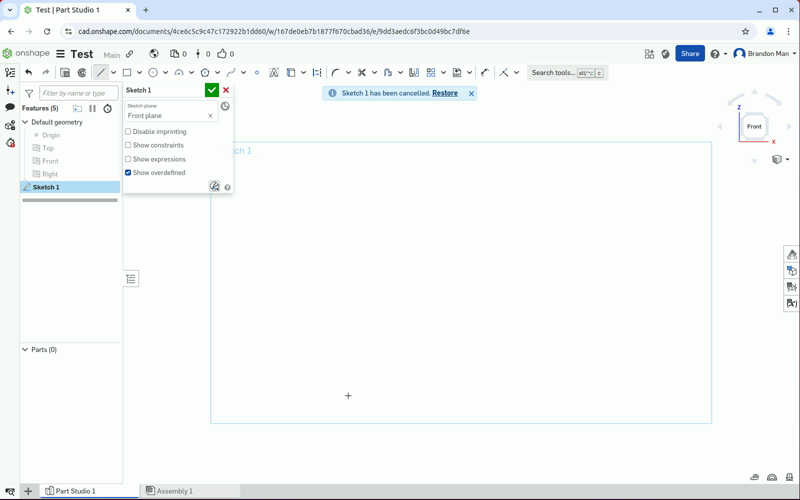
click(348, 395)
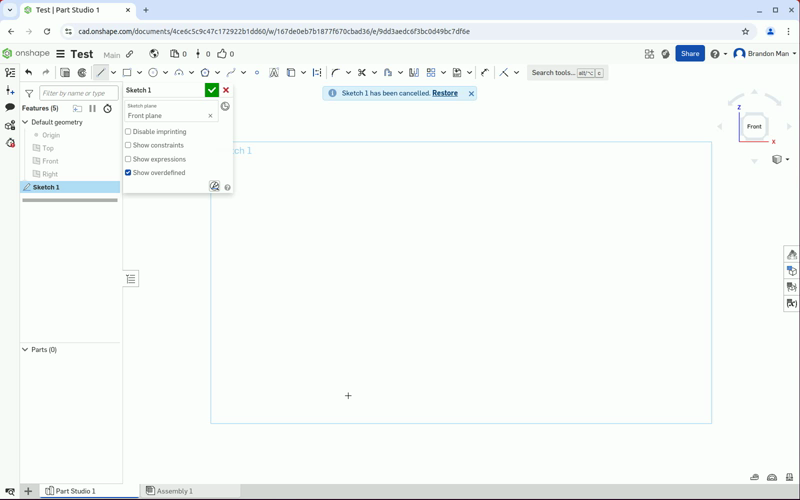
key_up(shift)
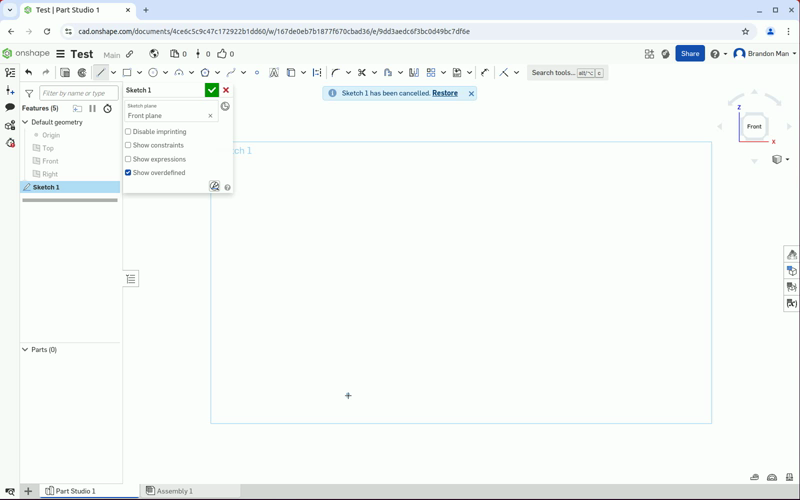
key_down(shift)
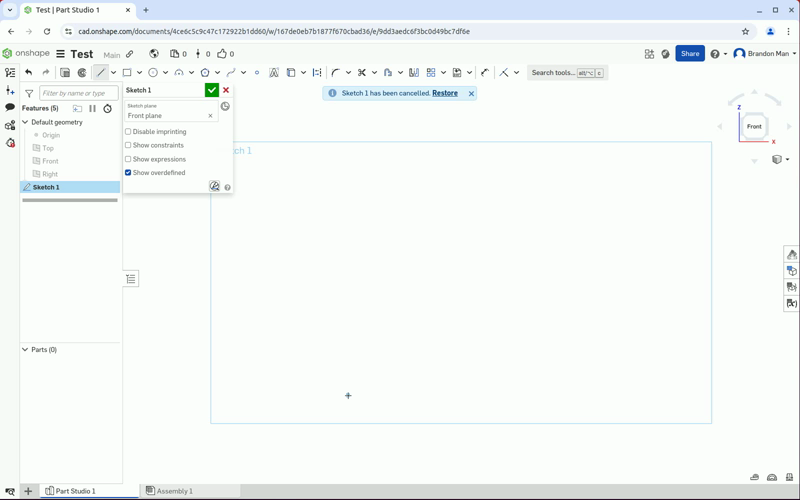
mouse_move(572, 395)
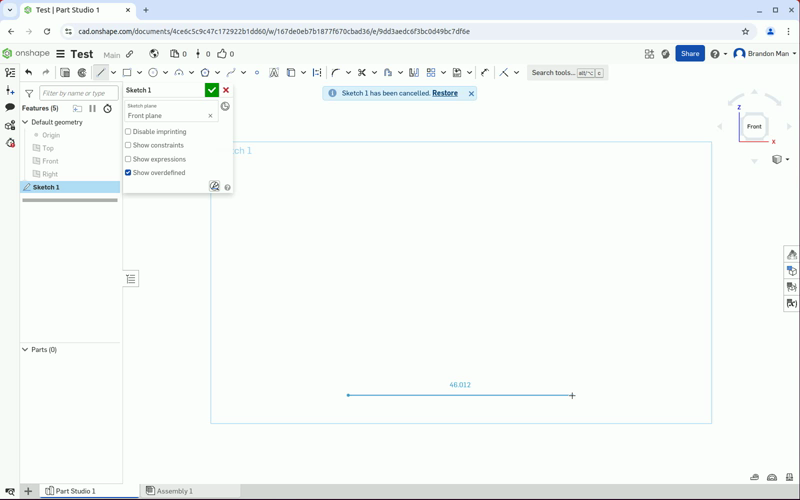
click(572, 395)
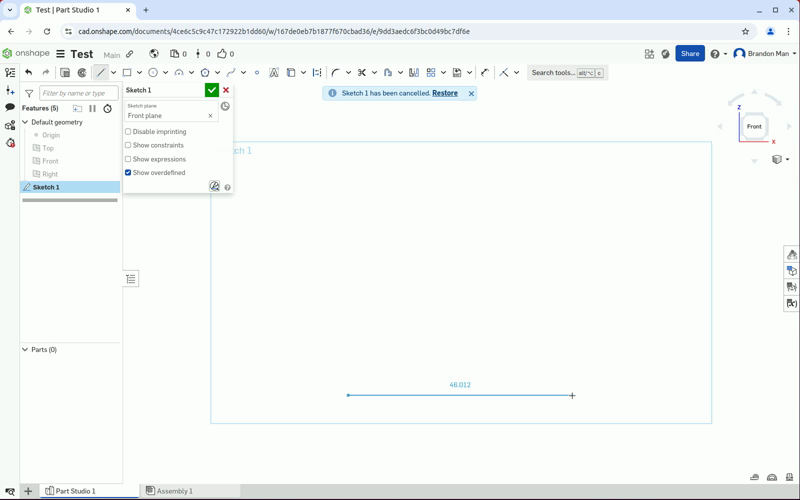
key_up(shift)
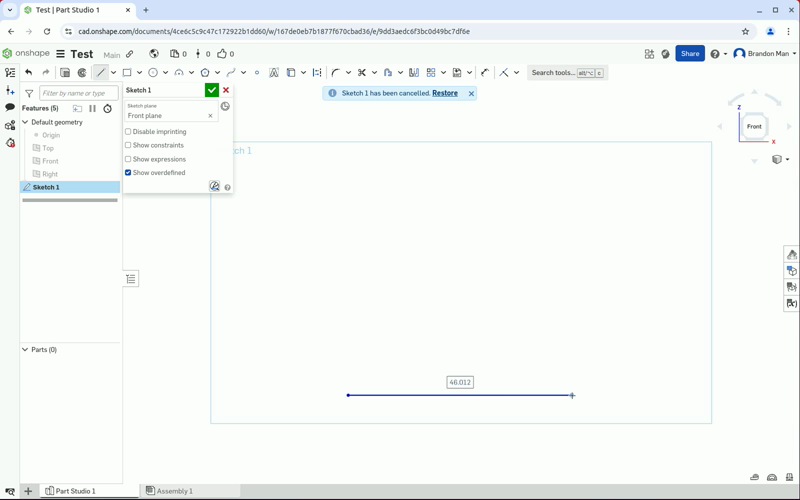
key_down(shift)
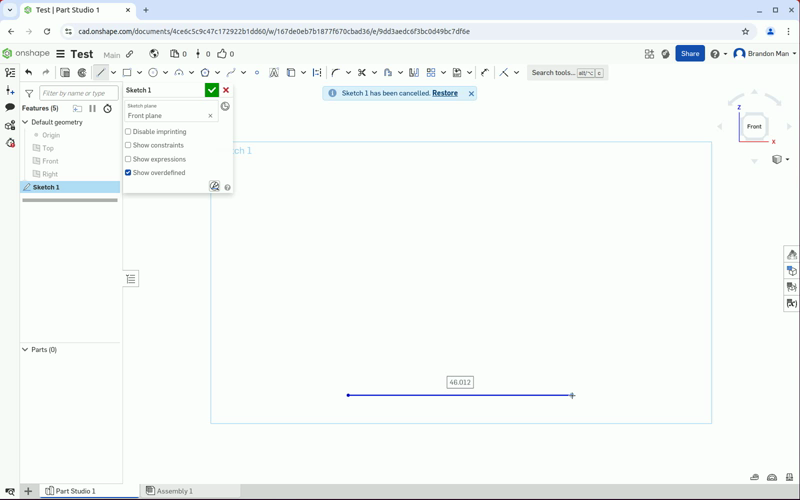
mouse_move(572, 171)
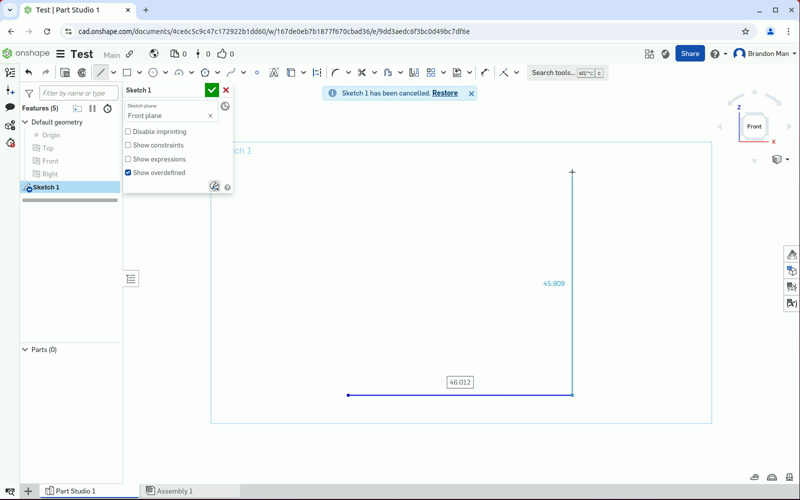
click(572, 171)
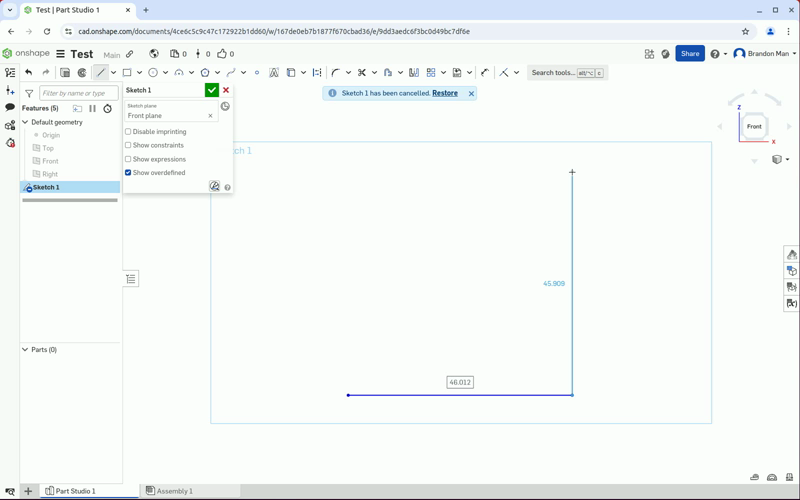
key_up(shift)
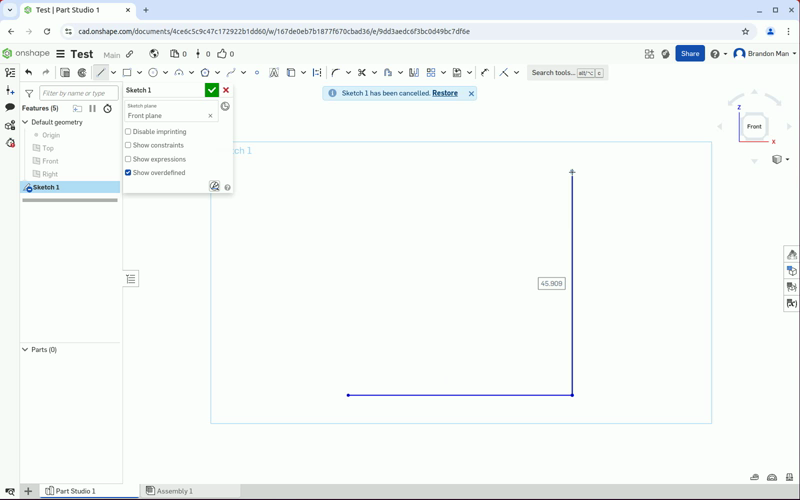
key_down(shift)
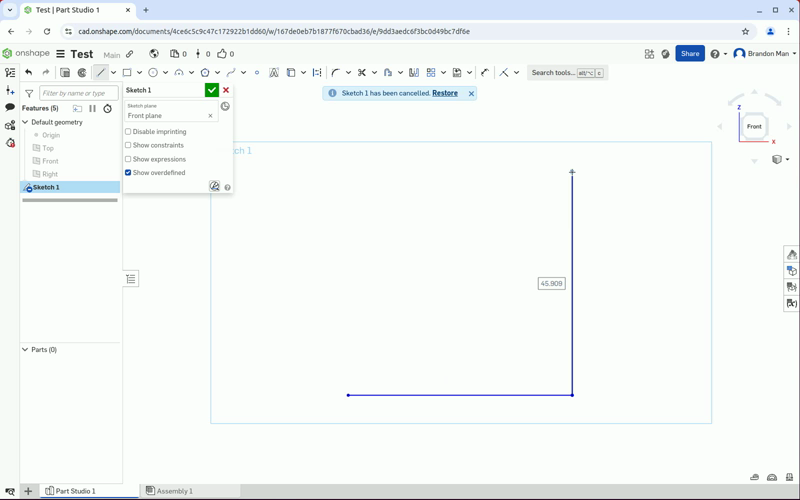
mouse_move(348, 171)
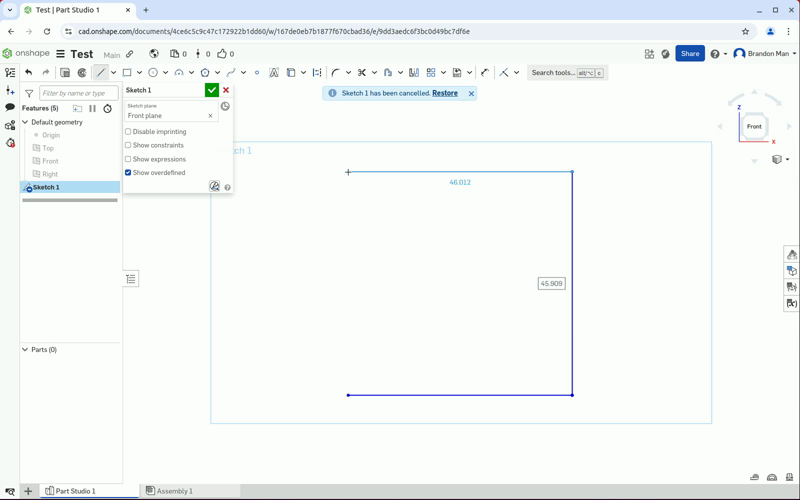
click(348, 171)
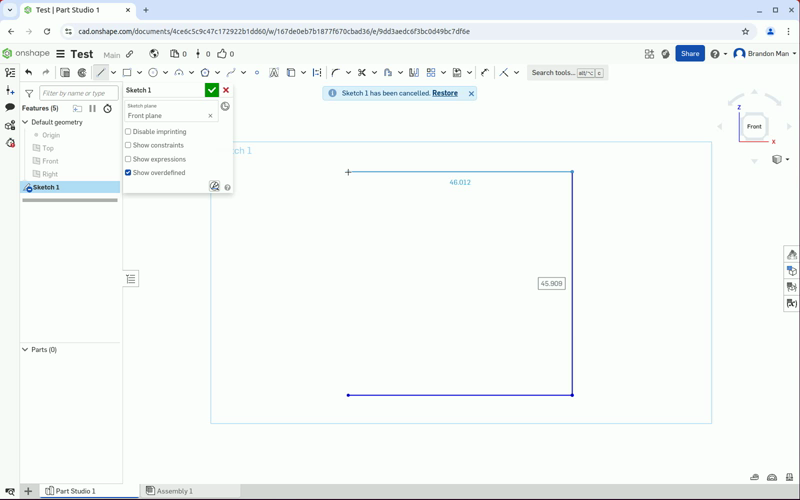
key_up(shift)
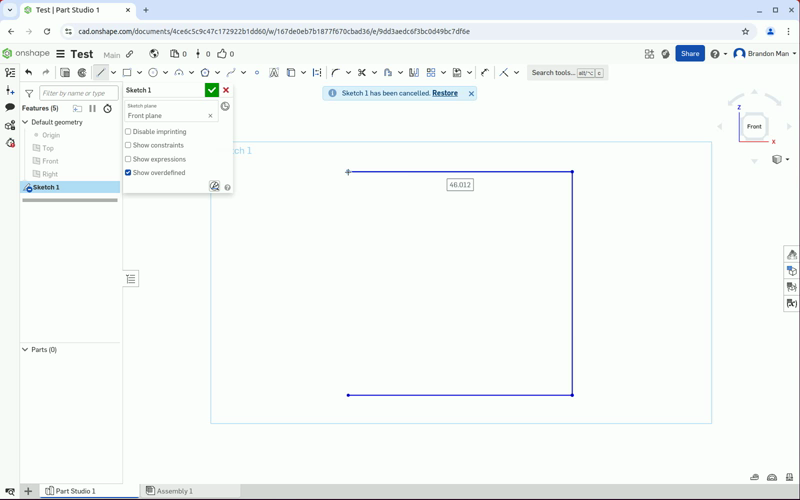
key_down(shift)
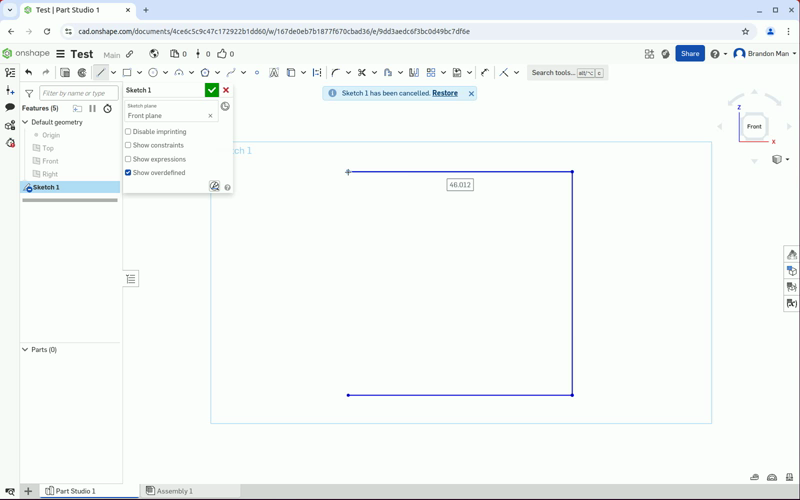
mouse_move(348, 395)
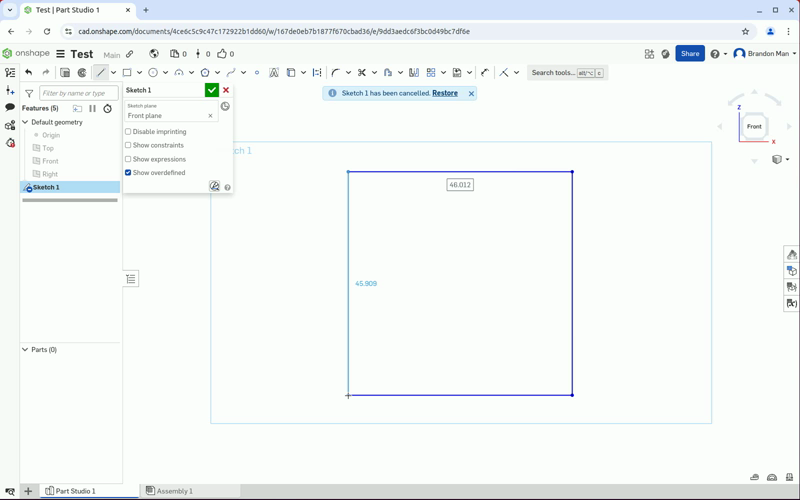
key_up(shift)
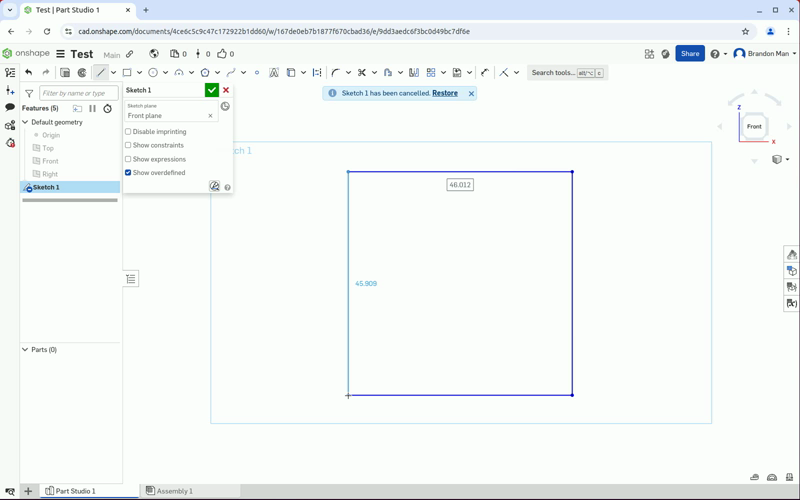
click(348, 395)
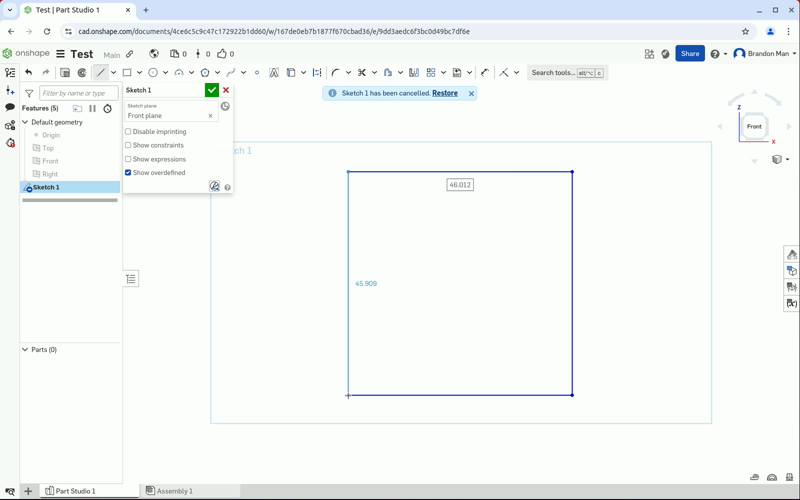
key(esc)
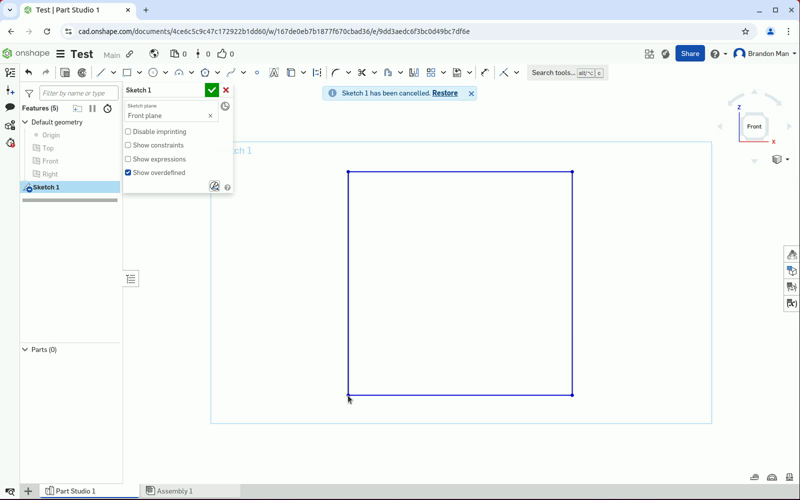
mouse_move(493, 345)
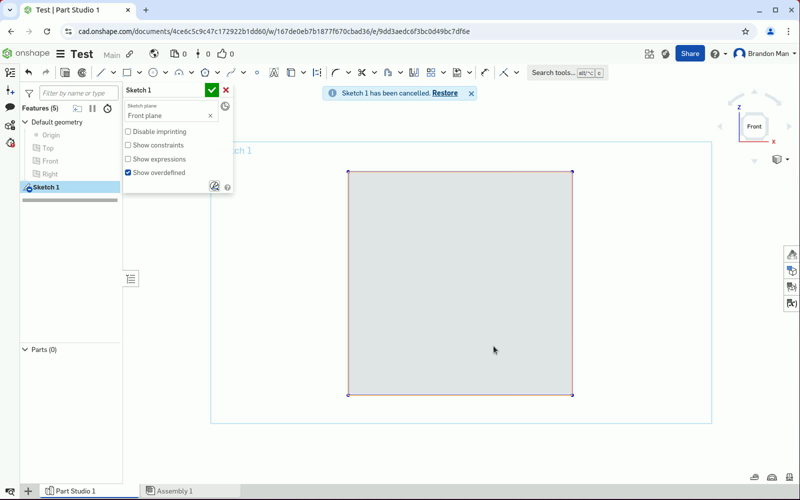
click(493, 345)
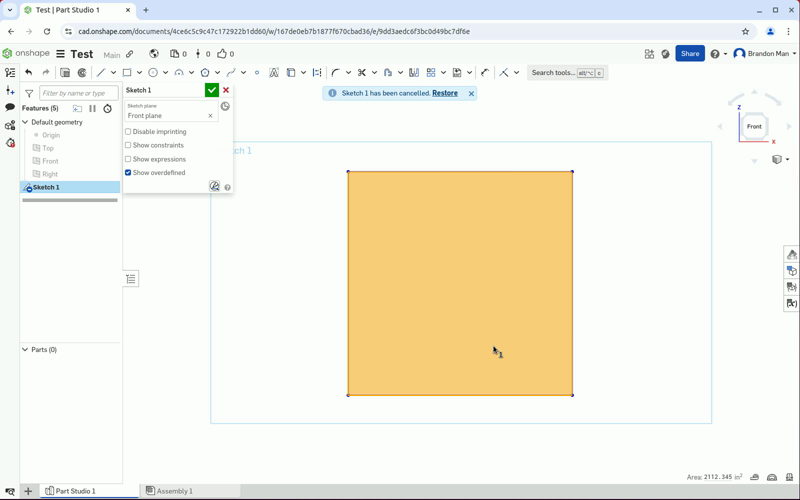
mouse_move(73, 352)
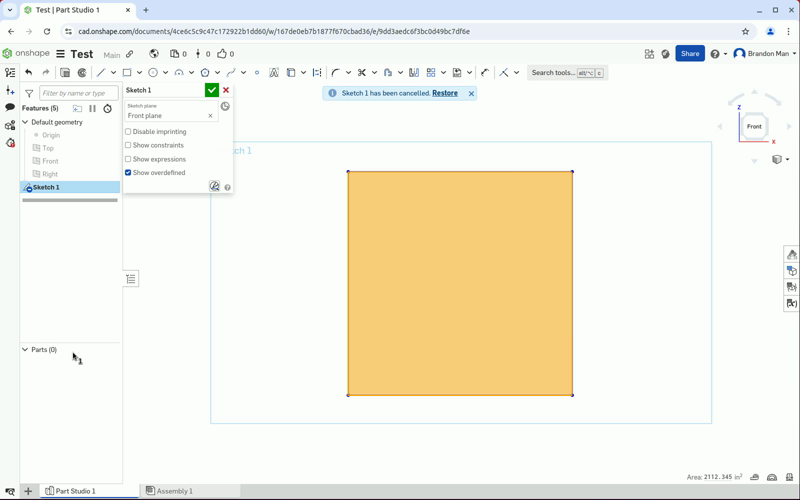
key(shift+y)
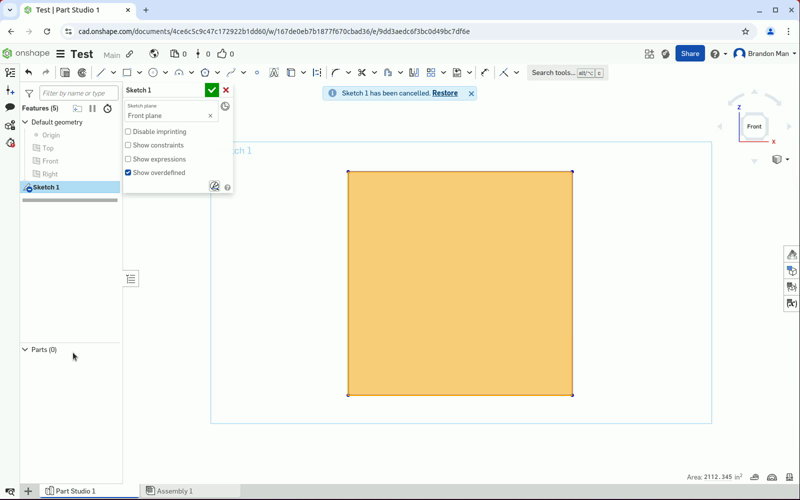
key(shift+e)
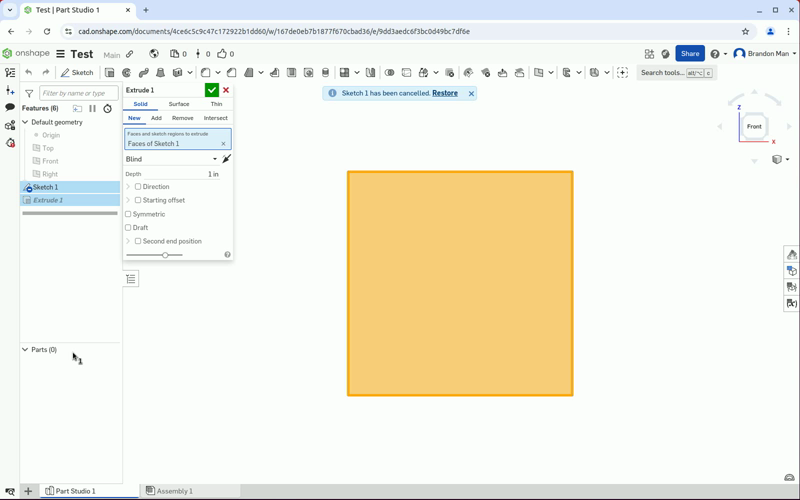
mouse_move(143, 106)
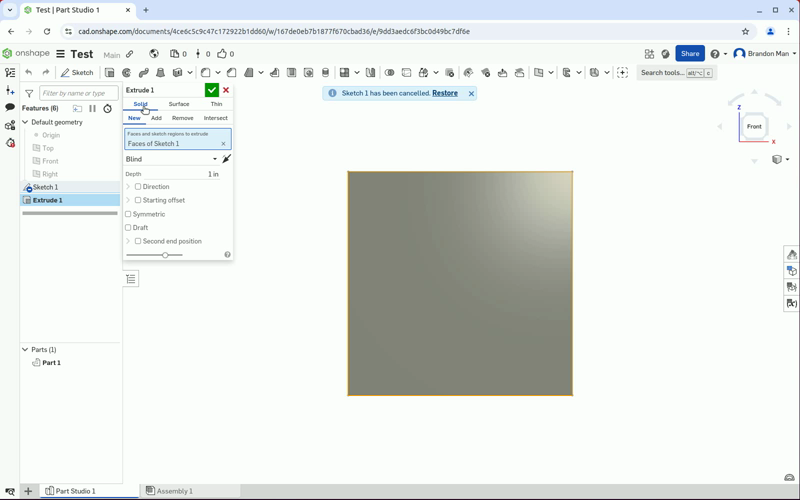
click(143, 106)
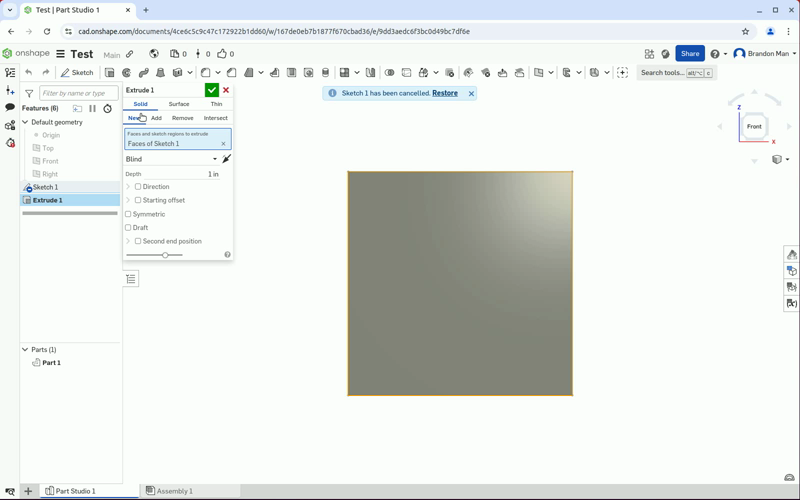
mouse_move(137, 120)
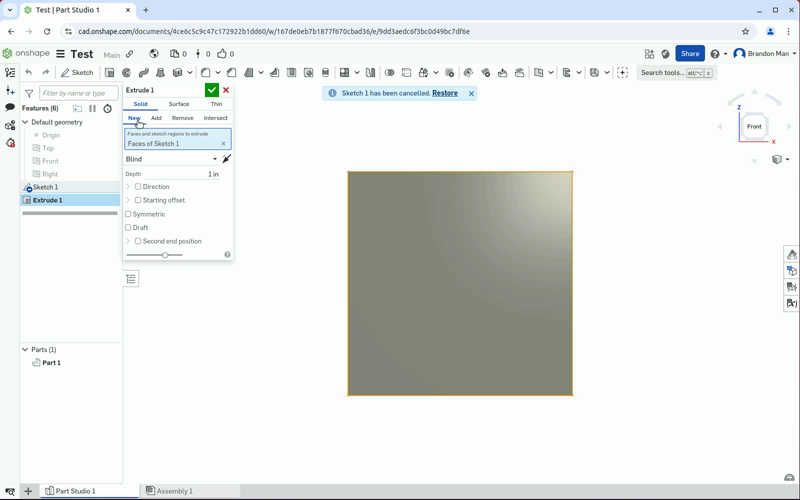
click(137, 120)
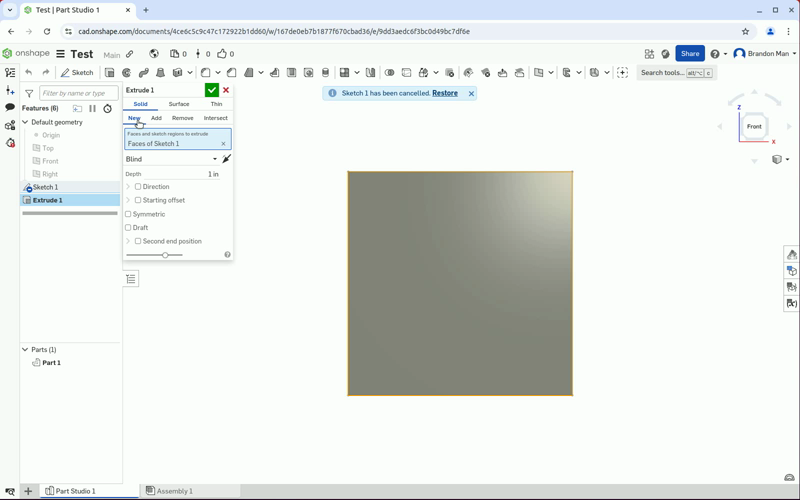
key(tab, 4)
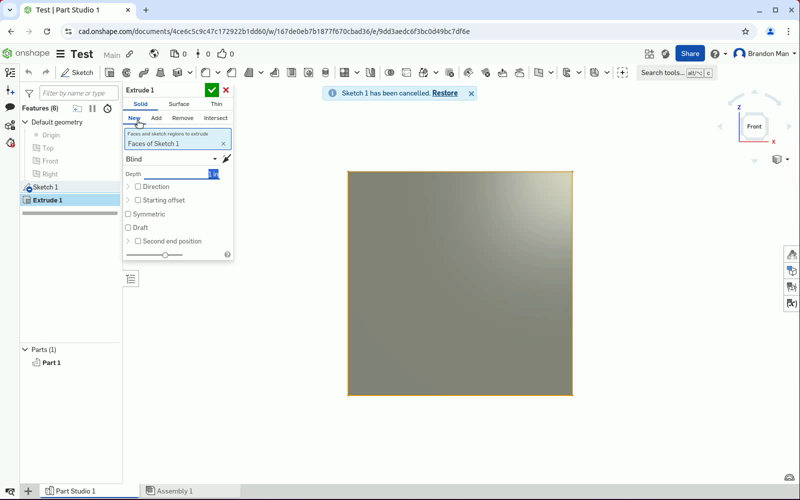
text(12.276)
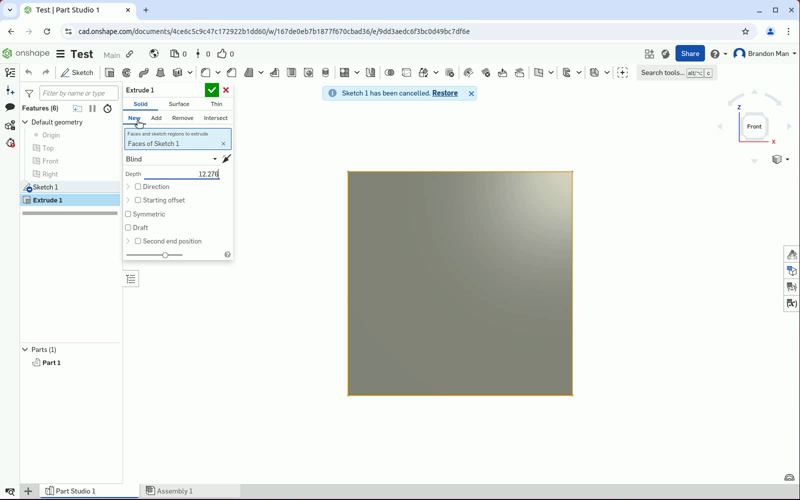
key(enter)
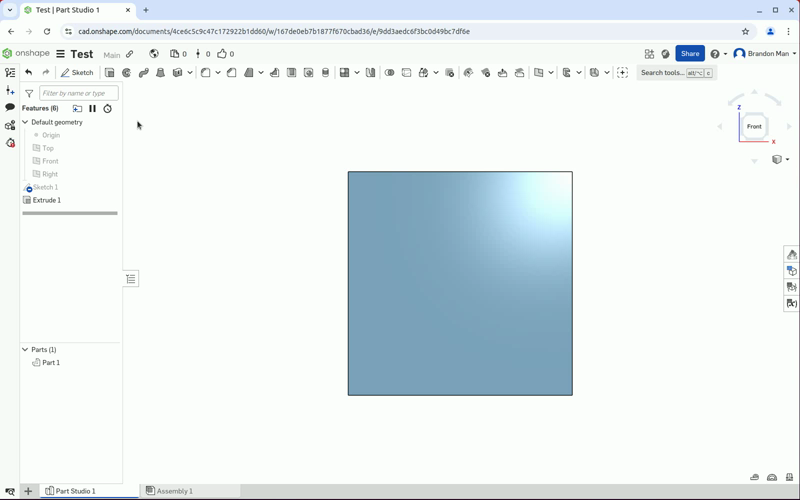
key(shift+h)
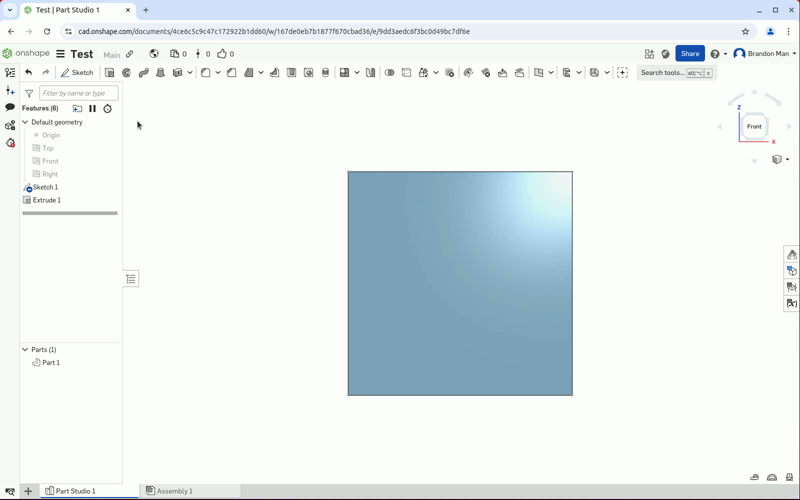
key(shift+h)
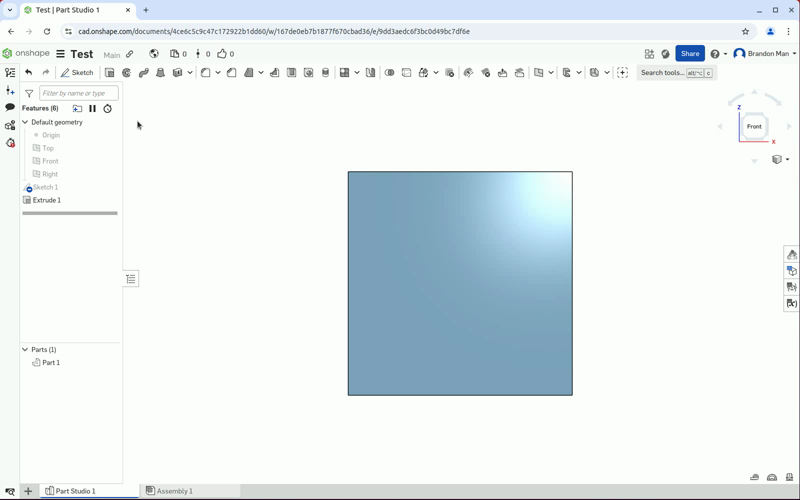
mouse_move(73, 189)
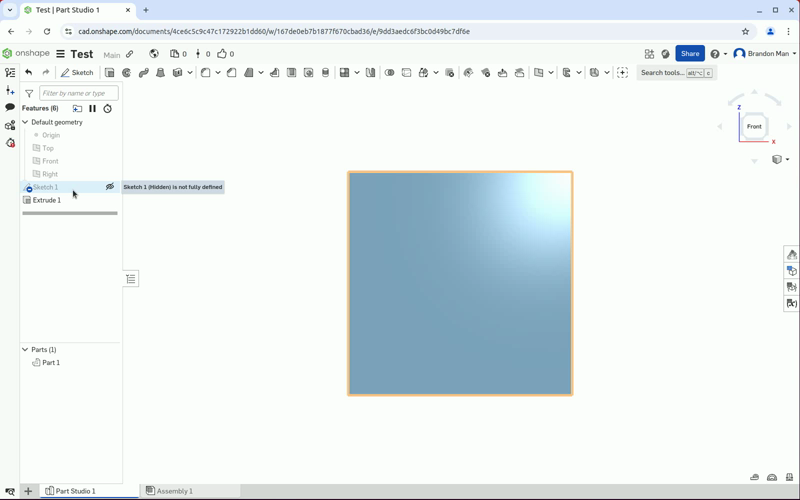
click(73, 189)
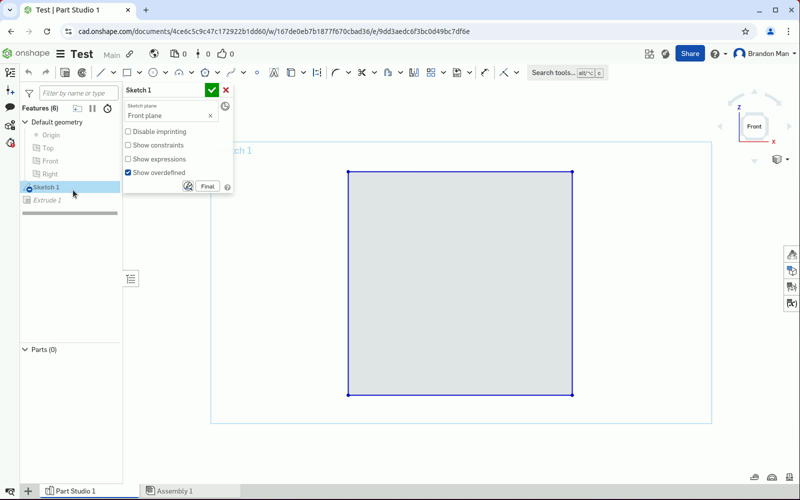
mouse_move(229, 92)
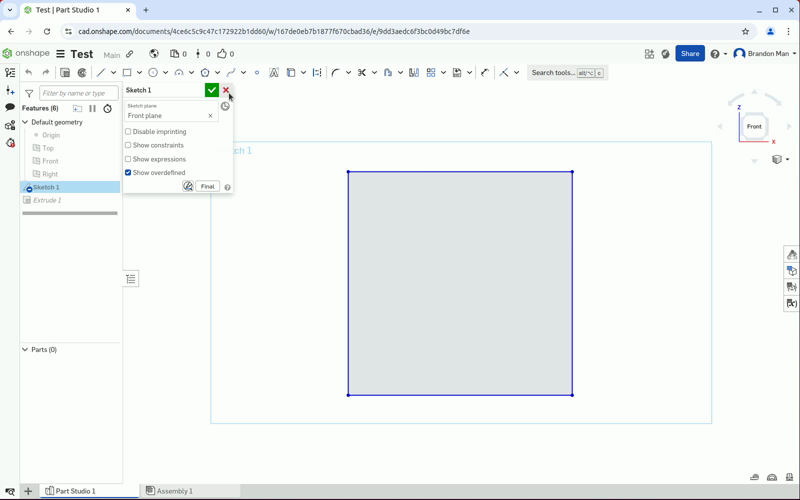
click(229, 92)
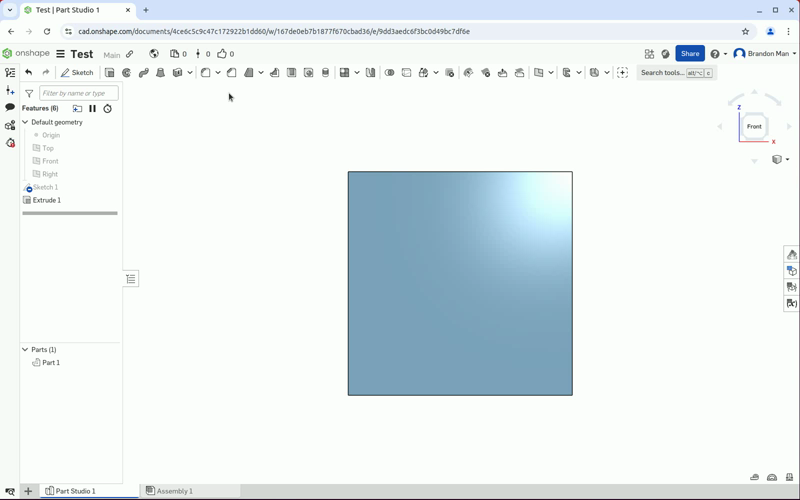
mouse_move(541, 75)
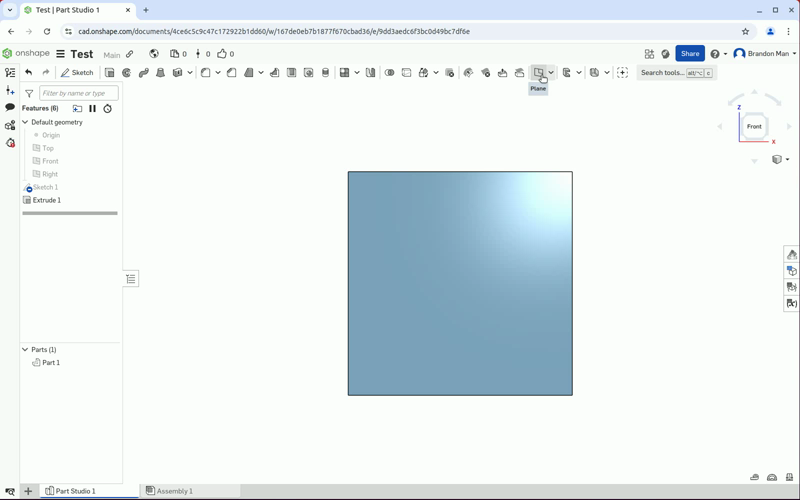
click(541, 75)
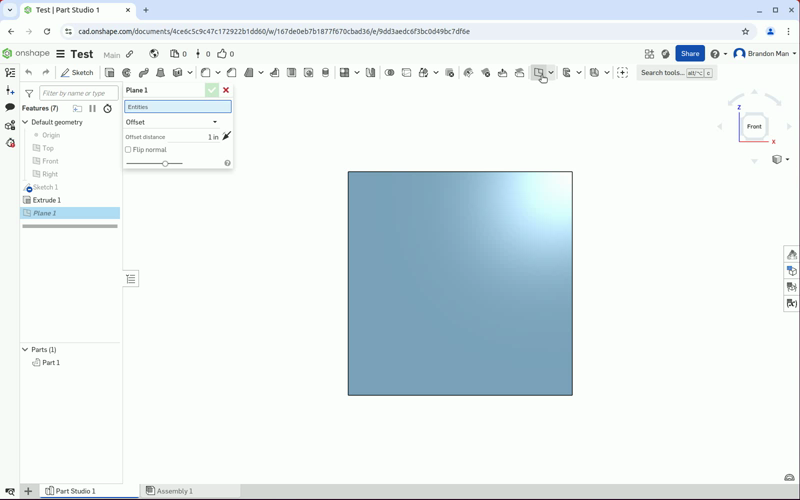
mouse_move(73, 163)
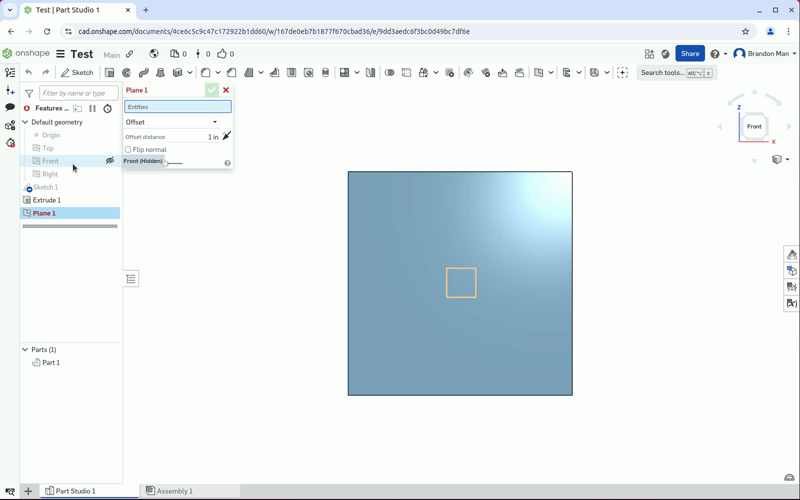
click(73, 163)
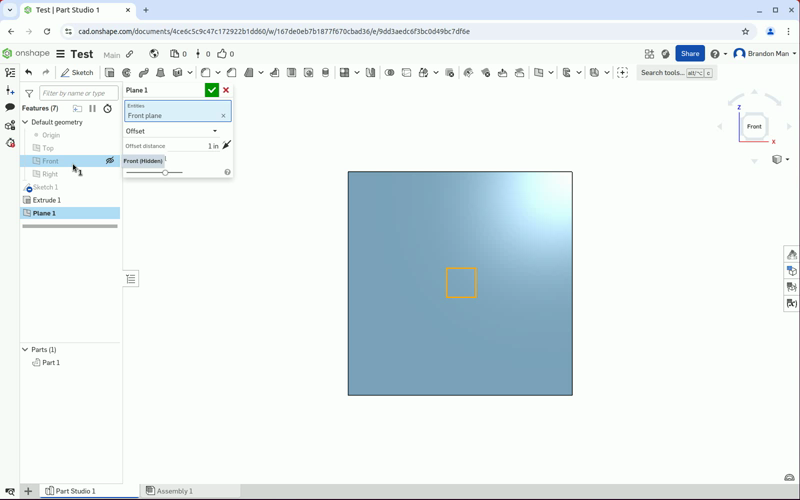
key(tab, 2)
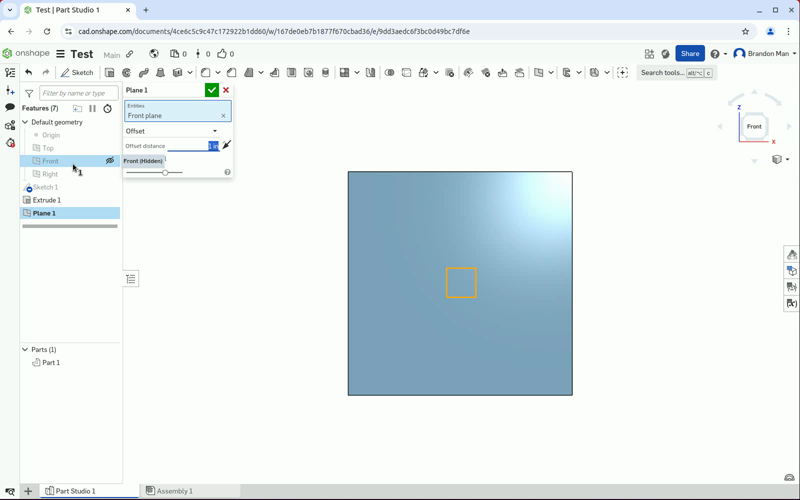
text(12.263)
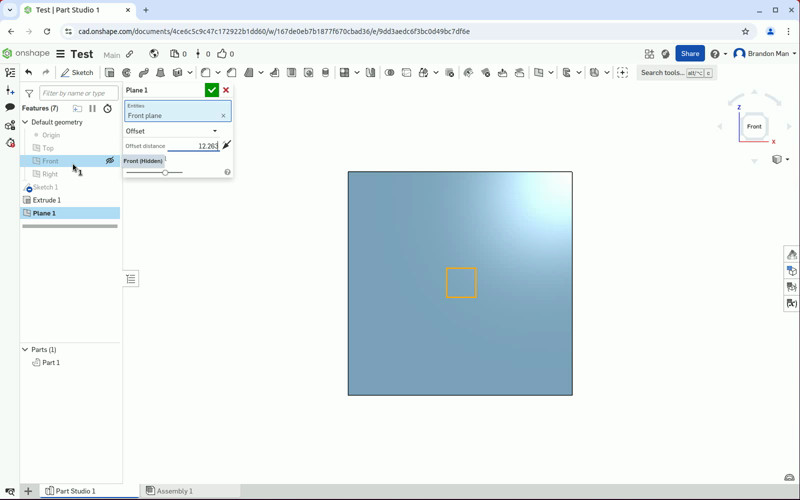
key(enter, 2)
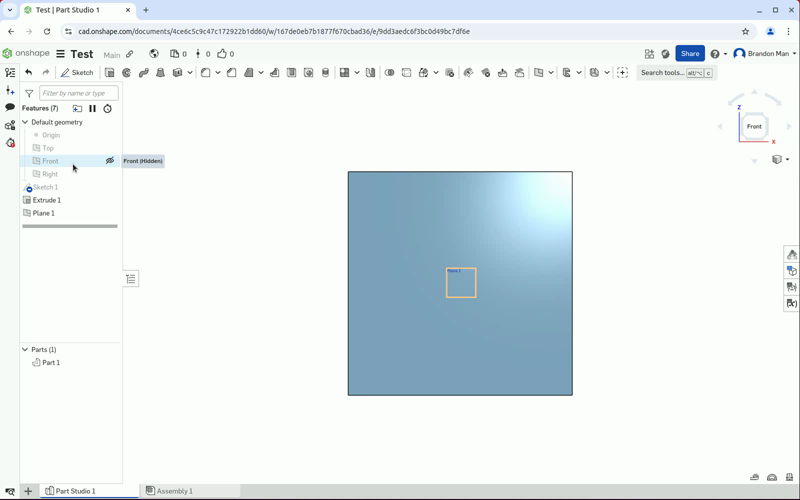
key(shift+s)
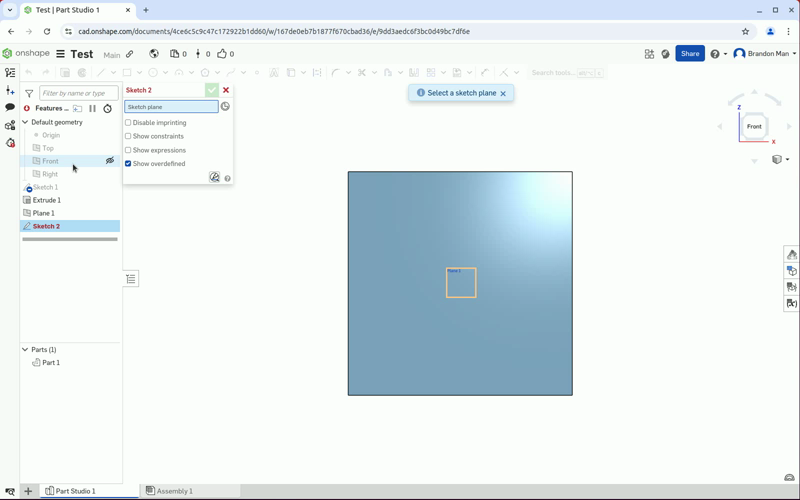
mouse_move(73, 215)
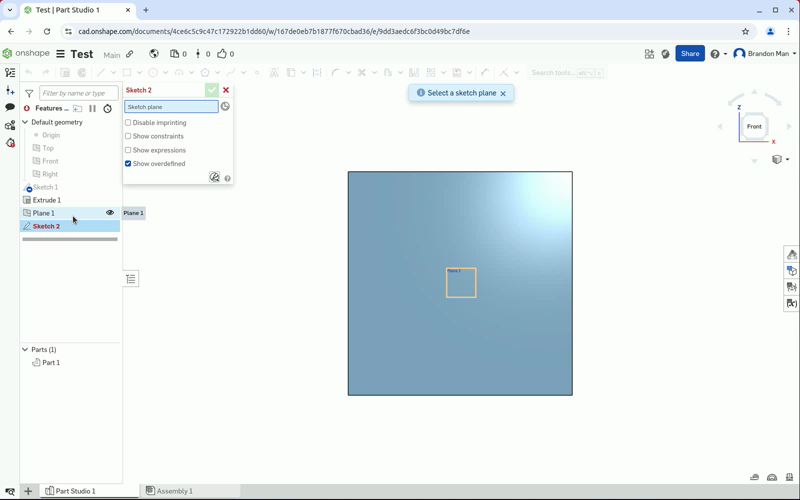
click(73, 215)
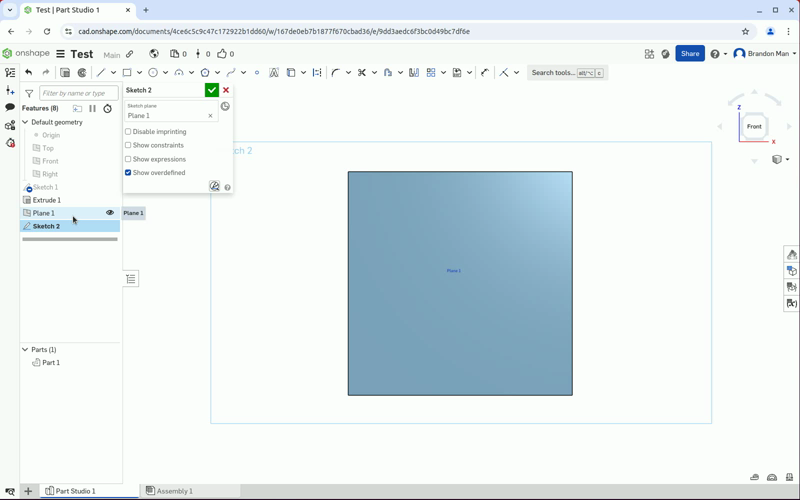
mouse_move(73, 352)
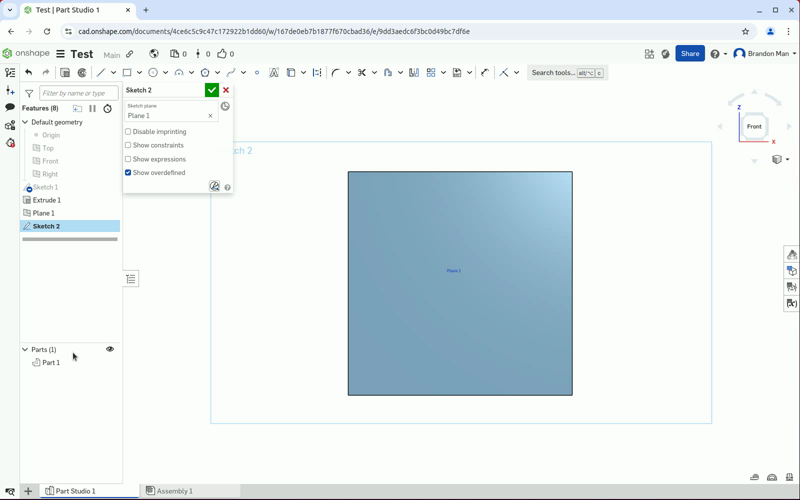
key(y)
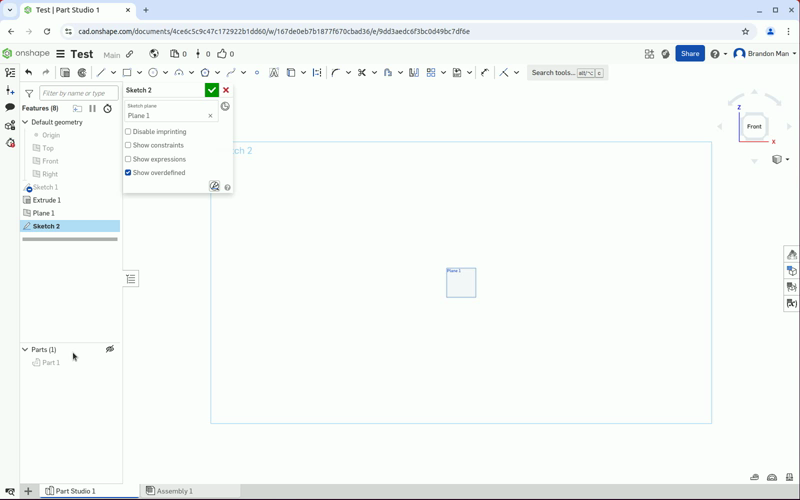
key(c)
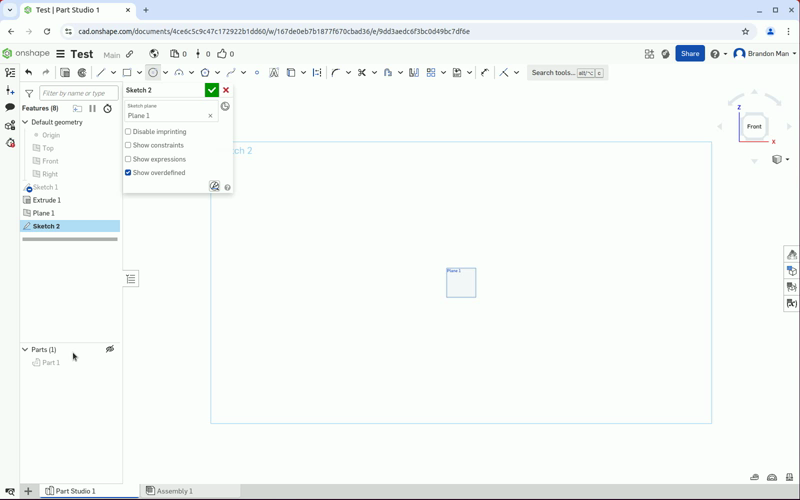
key_down(shift)
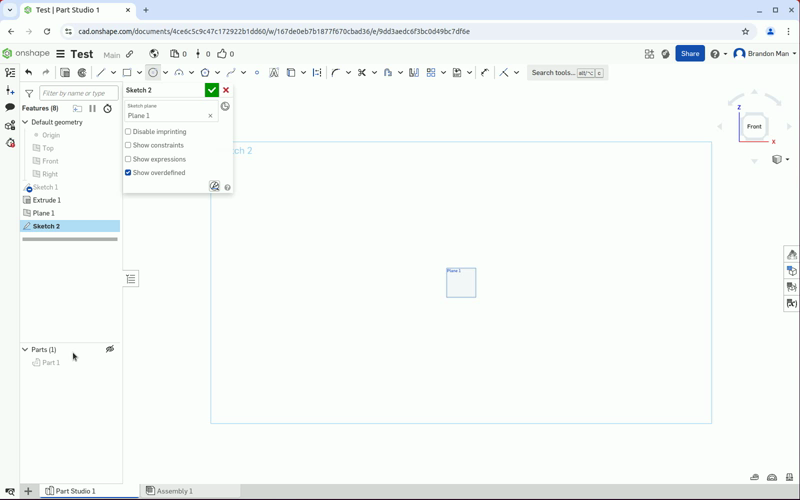
mouse_move(461, 282)
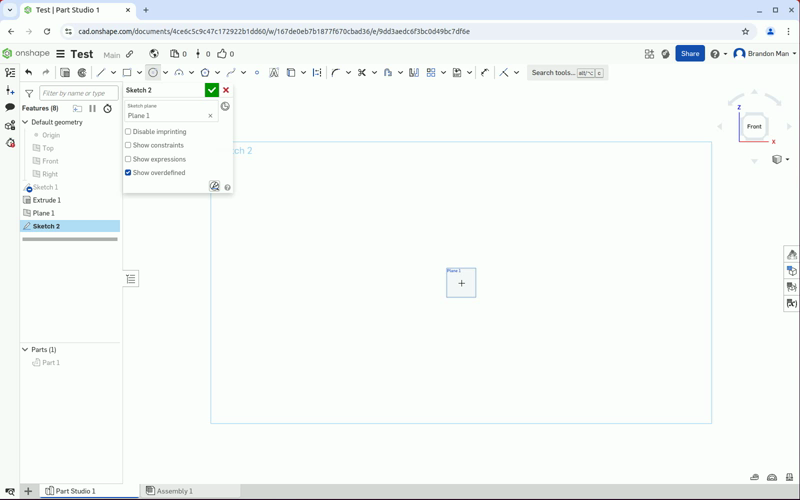
click(461, 282)
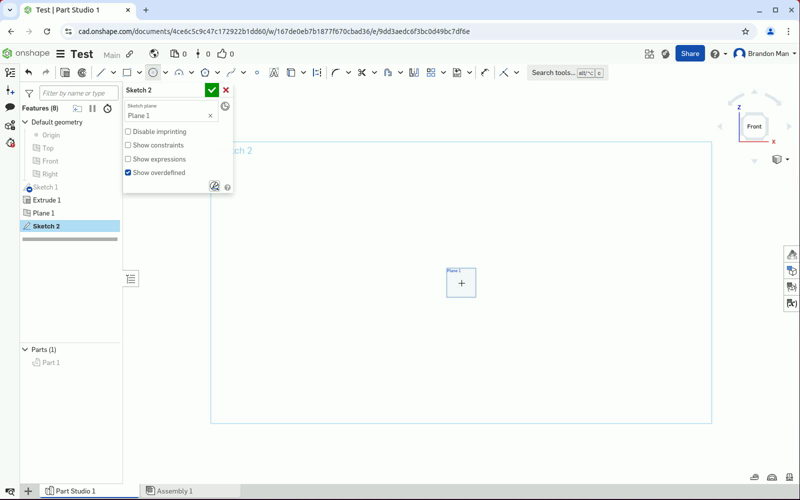
key_up(shift)
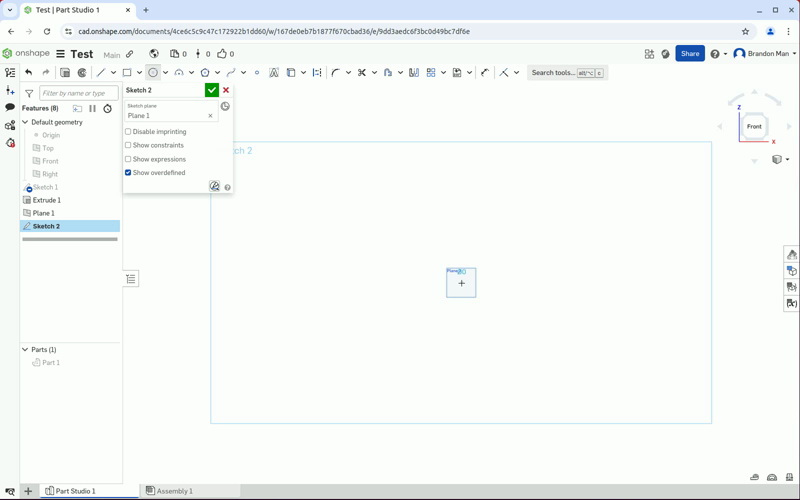
mouse_move(538, 282)
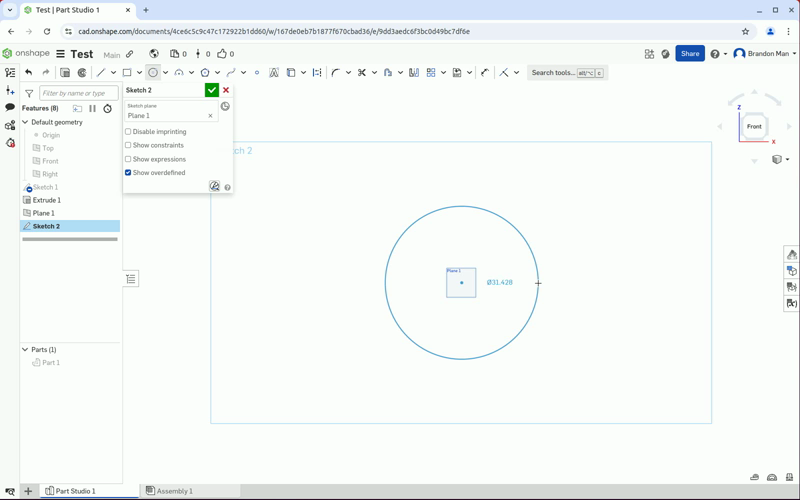
click(538, 282)
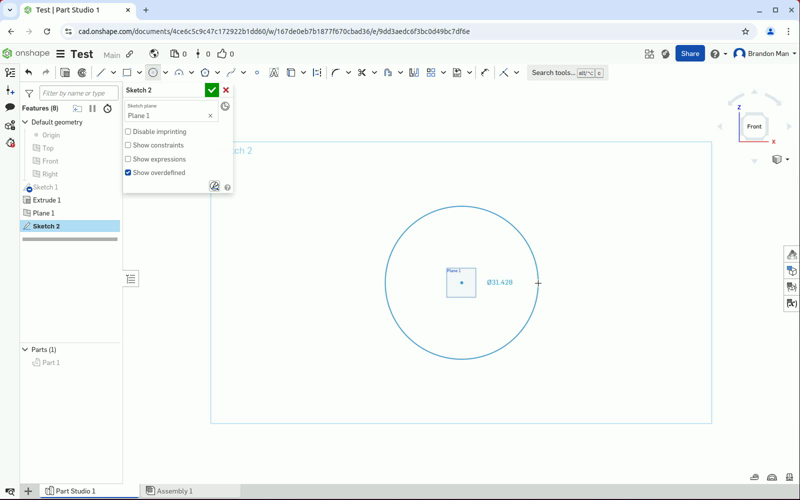
key(esc)
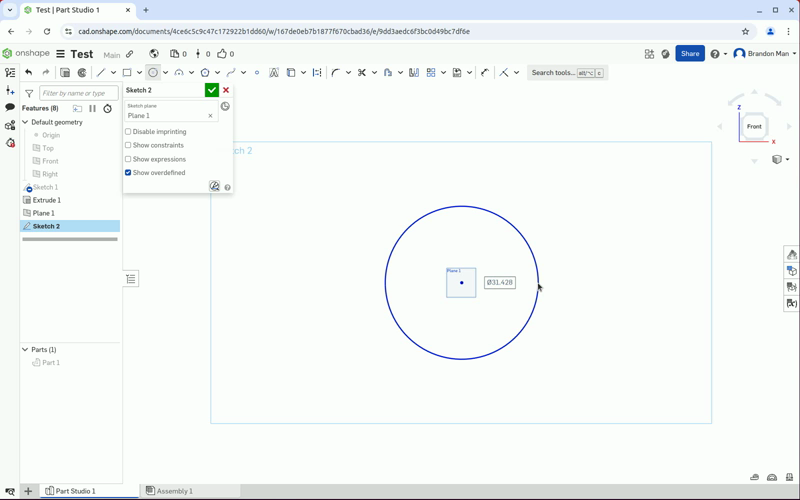
mouse_move(449, 268)
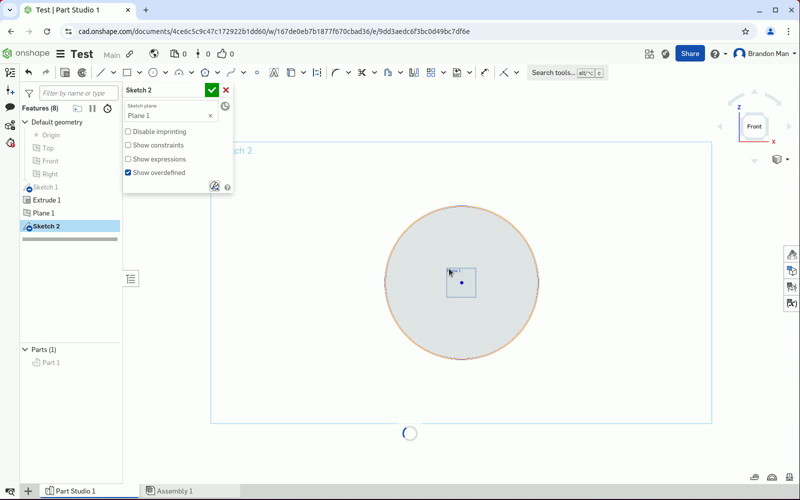
click(449, 268)
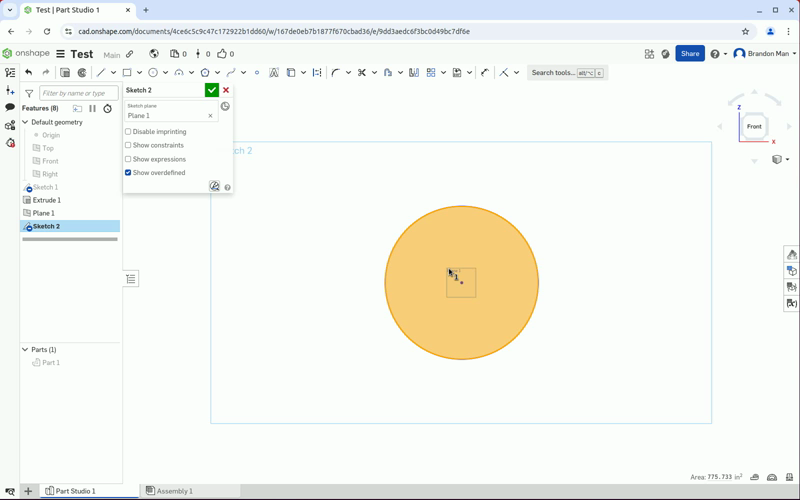
mouse_move(73, 352)
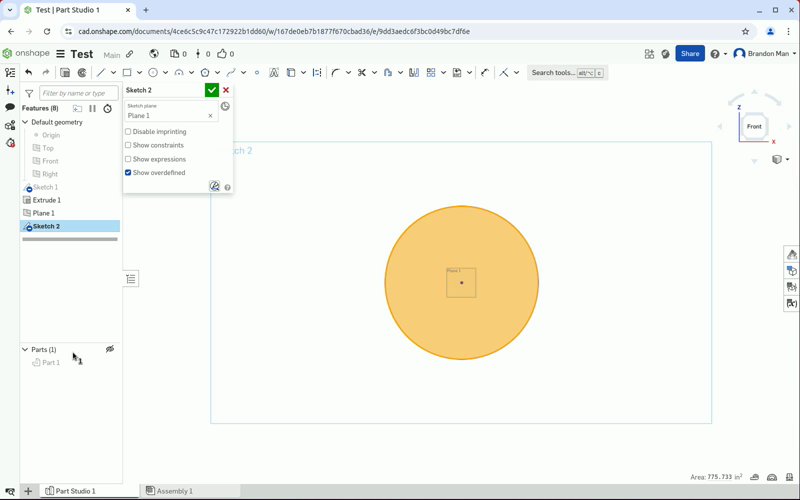
key(shift+y)
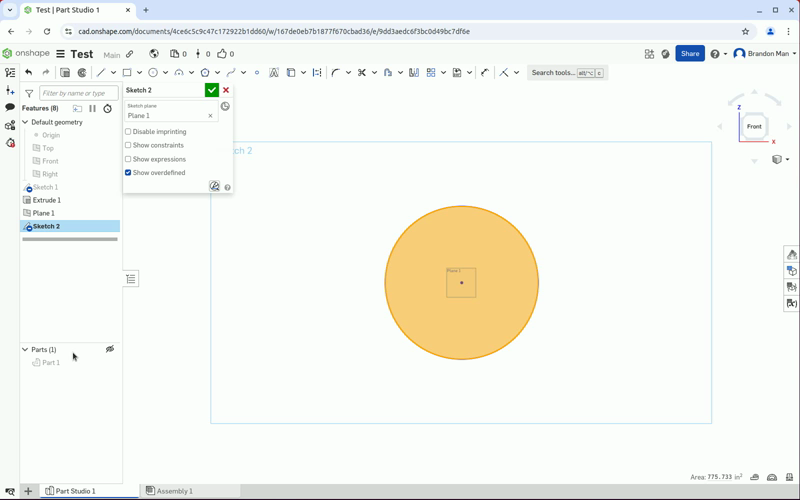
key(shift+e)
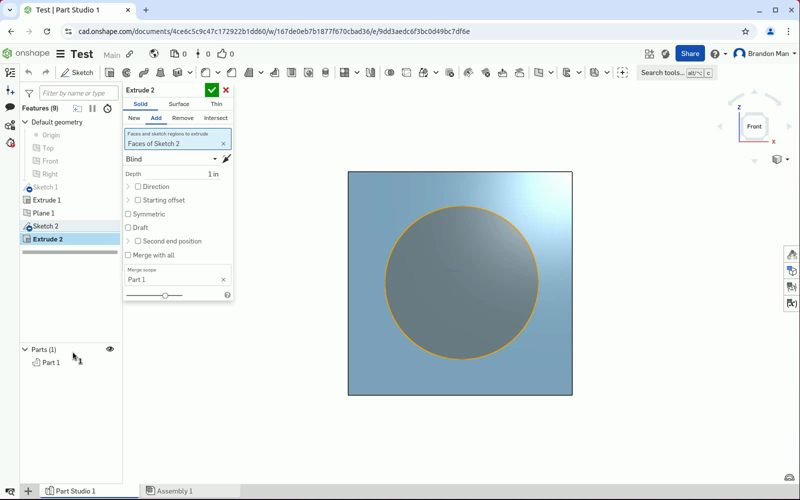
mouse_move(143, 106)
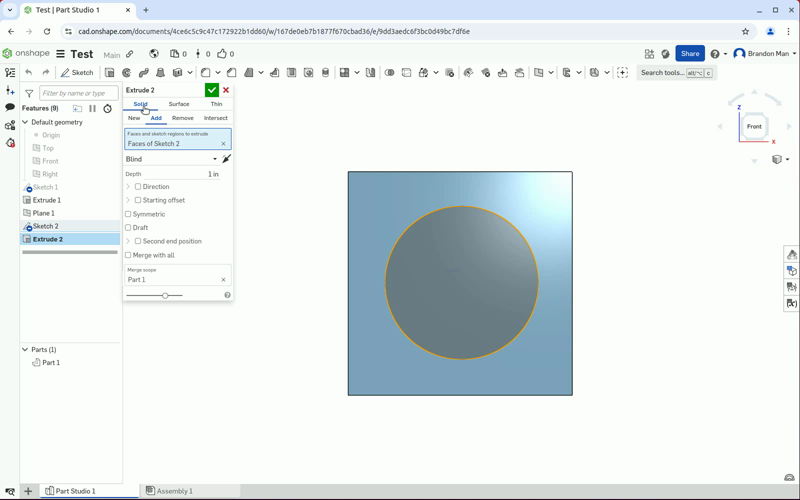
click(143, 106)
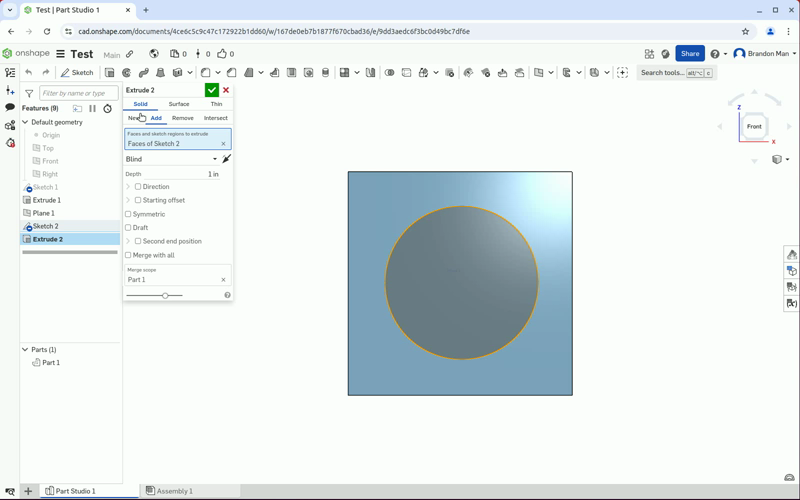
mouse_move(137, 120)
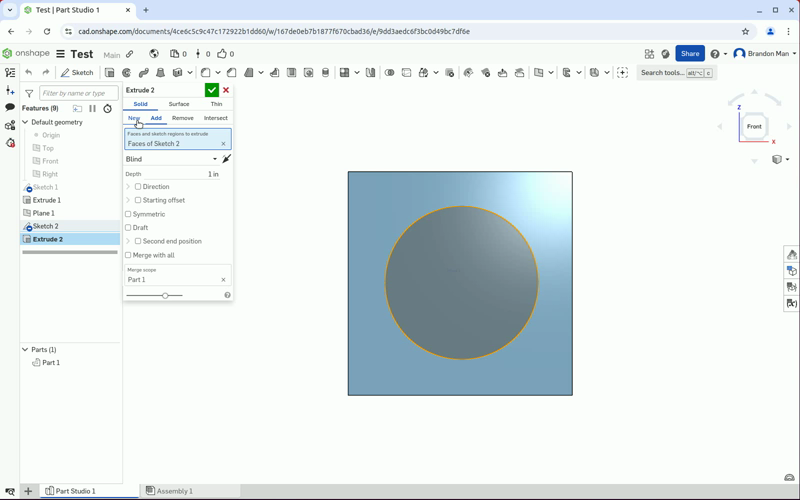
click(137, 120)
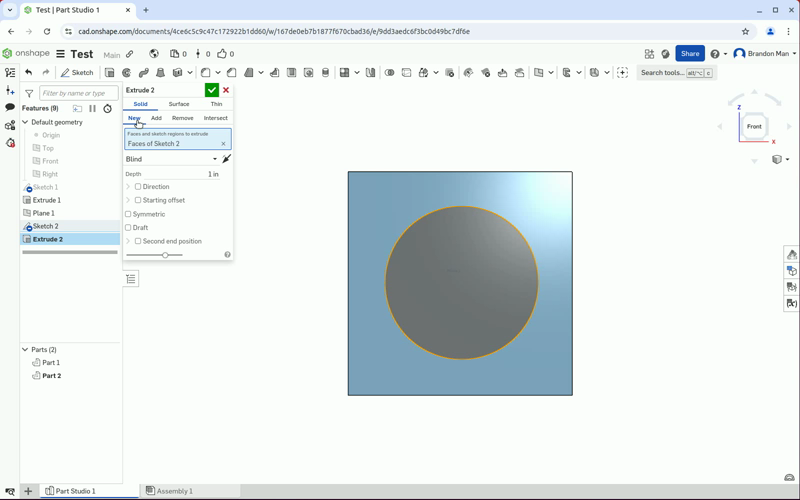
key(tab, 4)
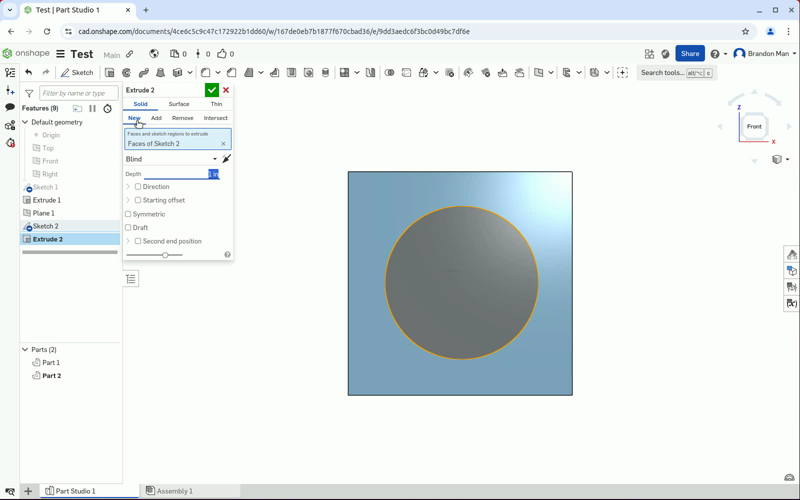
text(9.147)
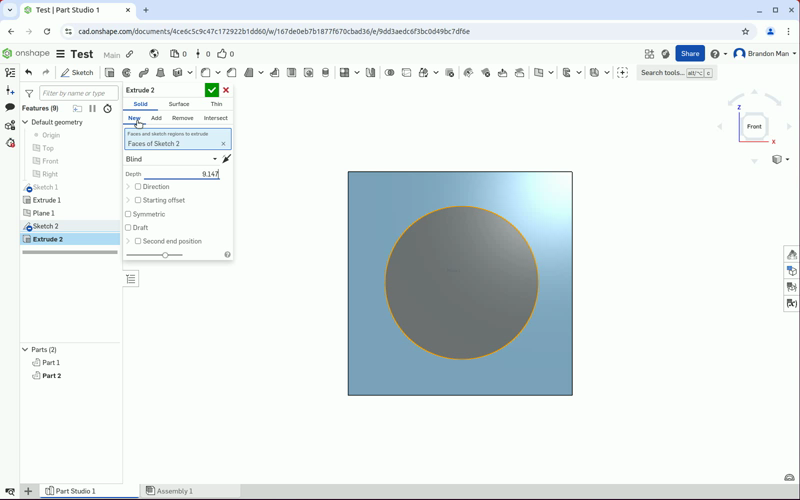
key(enter)
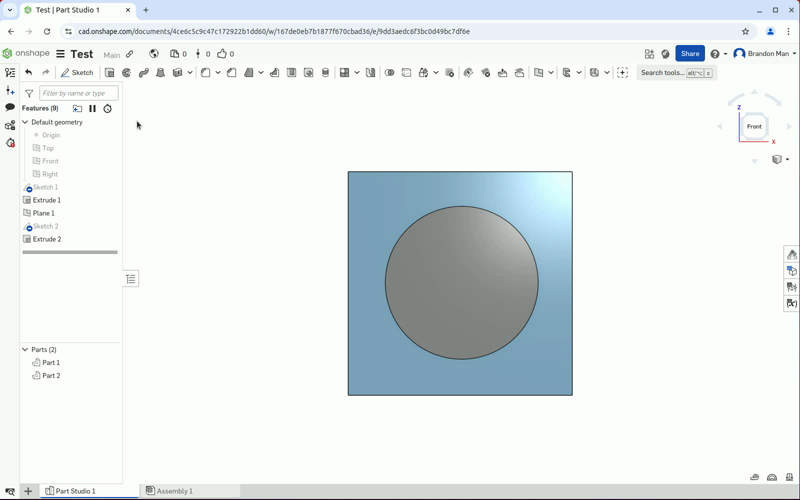
key(shift+h)
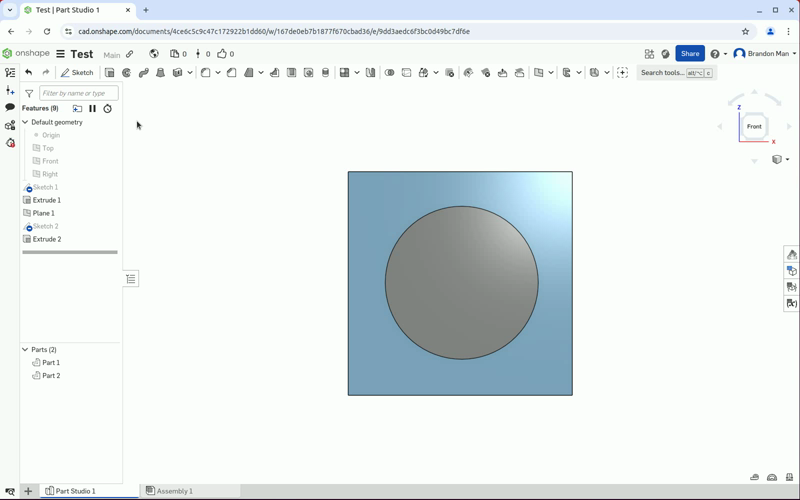
key(shift+h)
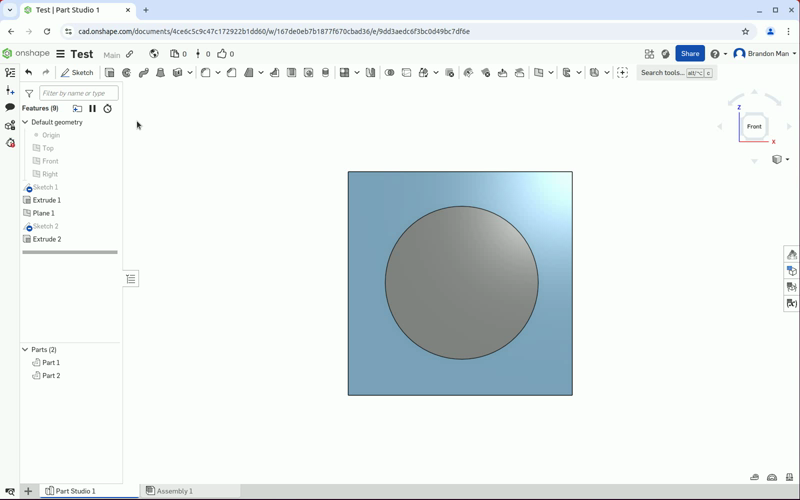
mouse_move(73, 189)
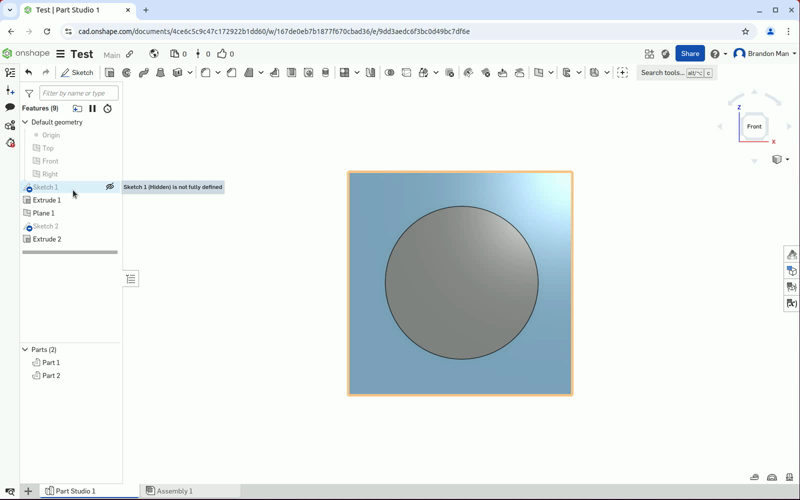
click(73, 189)
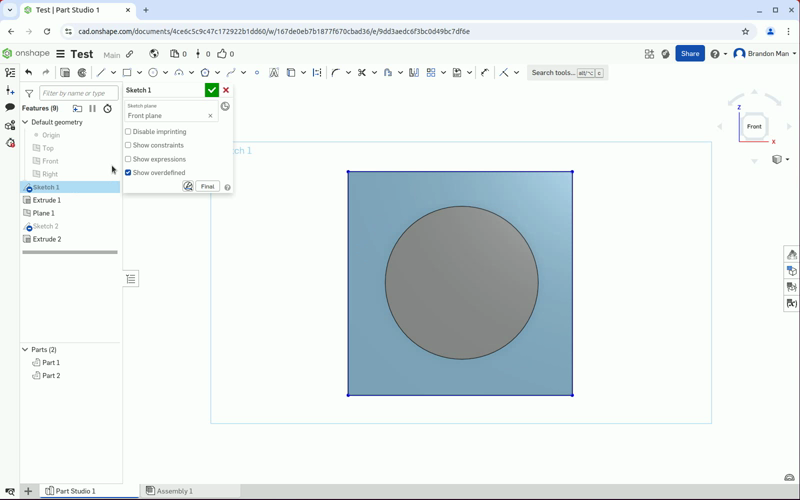
mouse_move(229, 92)
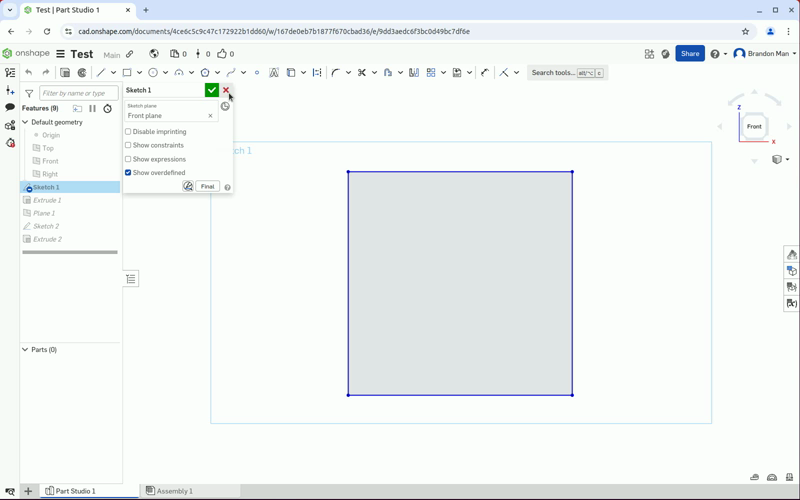
click(229, 92)
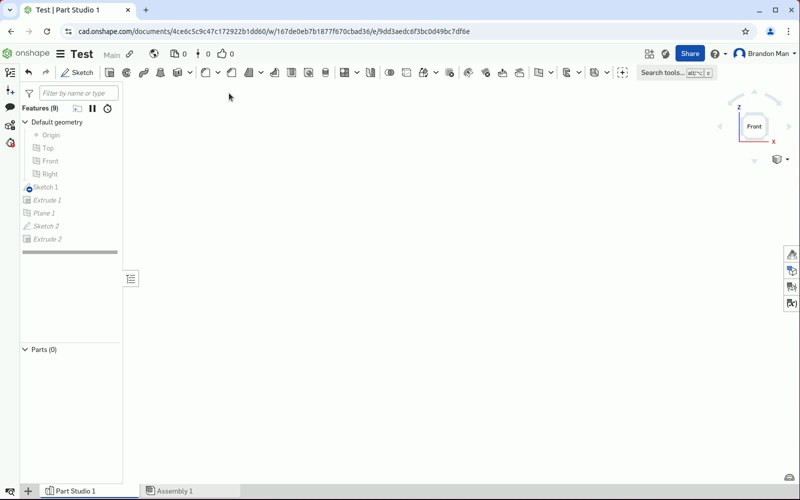
mouse_move(541, 75)
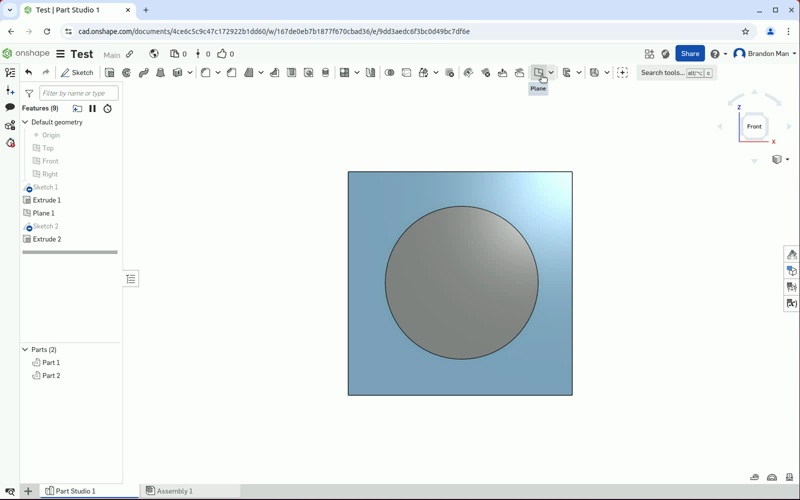
click(541, 75)
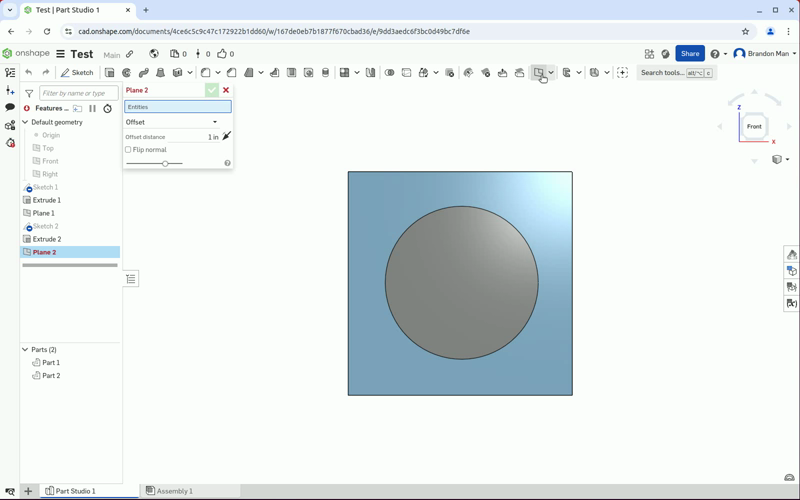
mouse_move(73, 163)
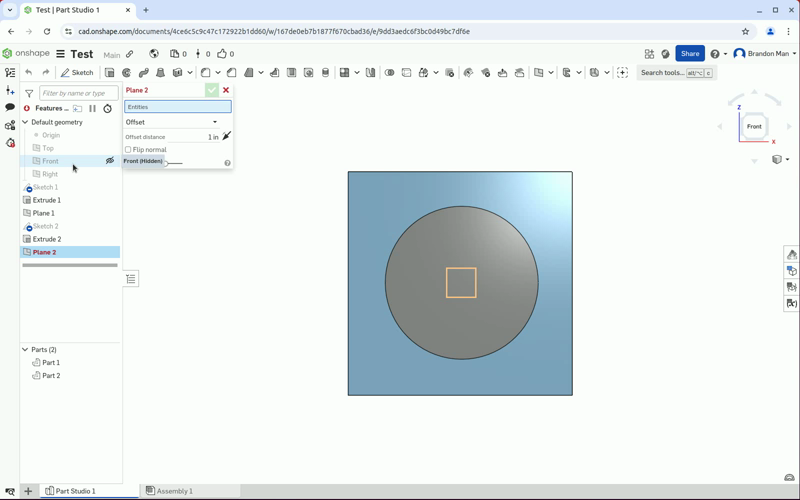
click(73, 163)
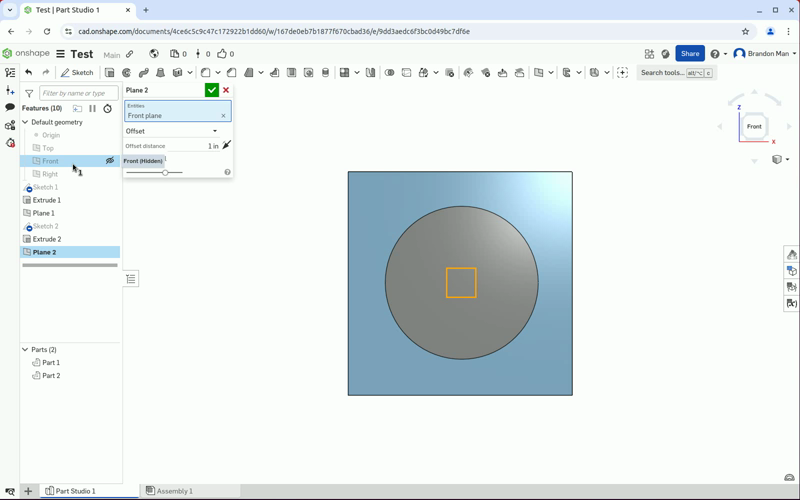
key(tab, 2)
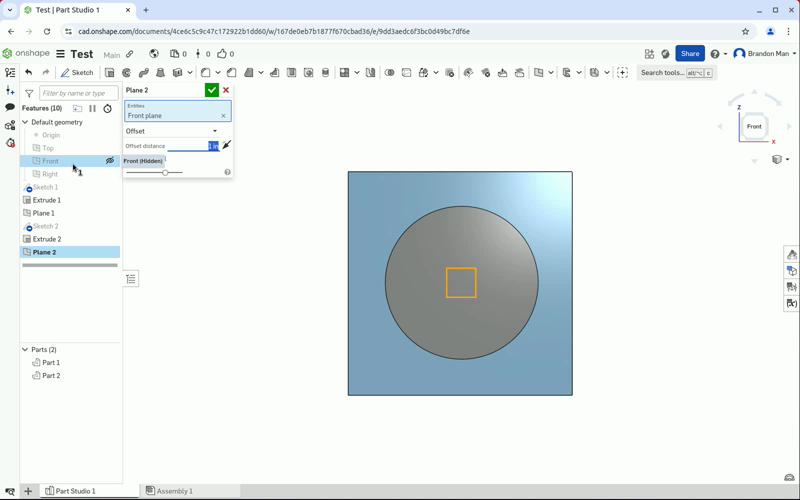
text(21.414)
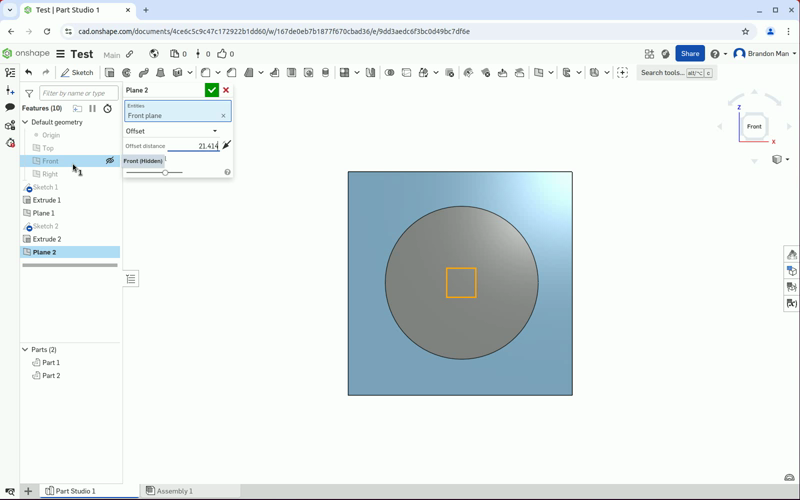
key(enter, 2)
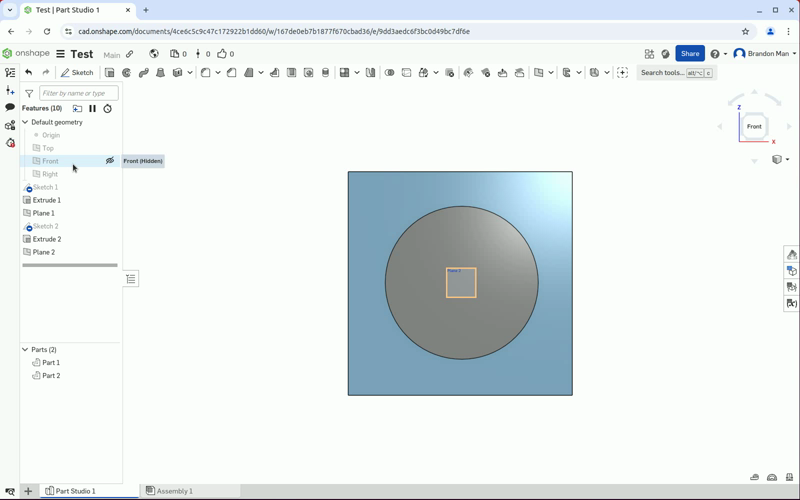
key(shift+s)
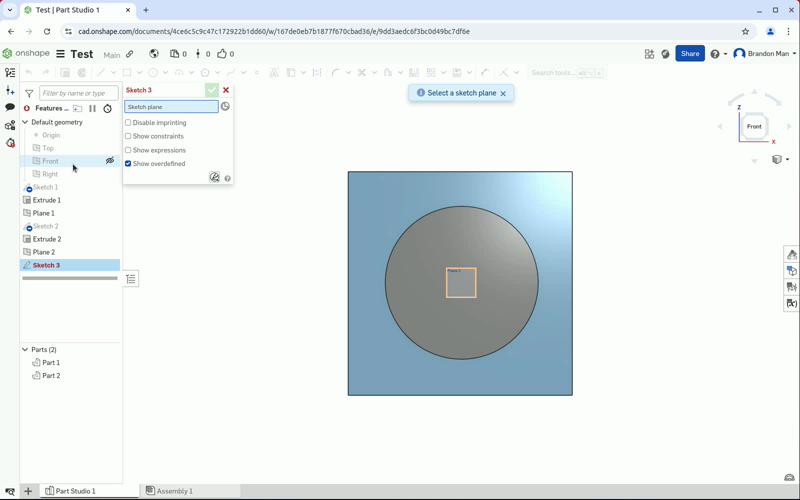
mouse_move(73, 254)
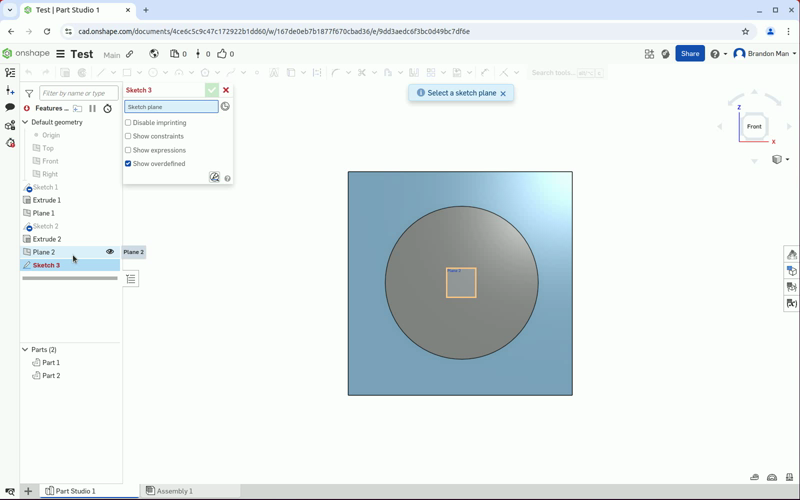
click(73, 254)
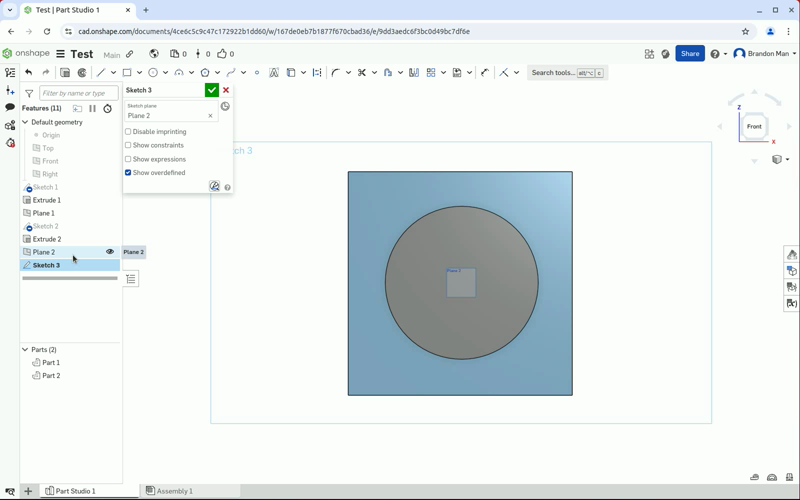
mouse_move(73, 352)
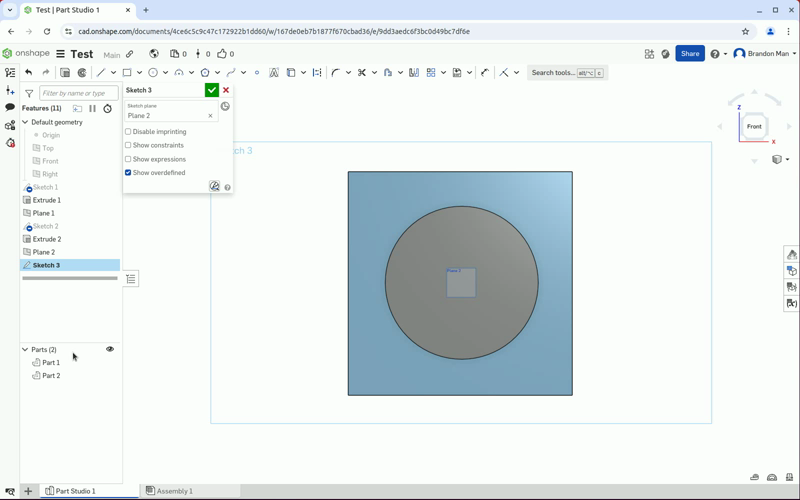
key(y)
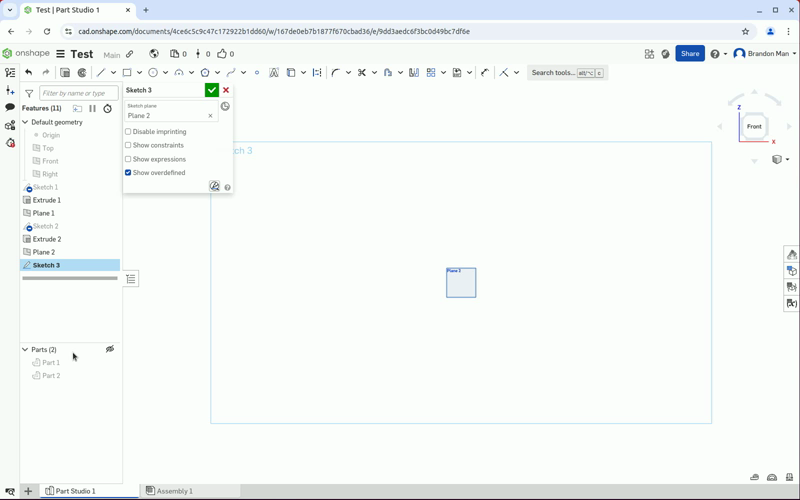
key(c)
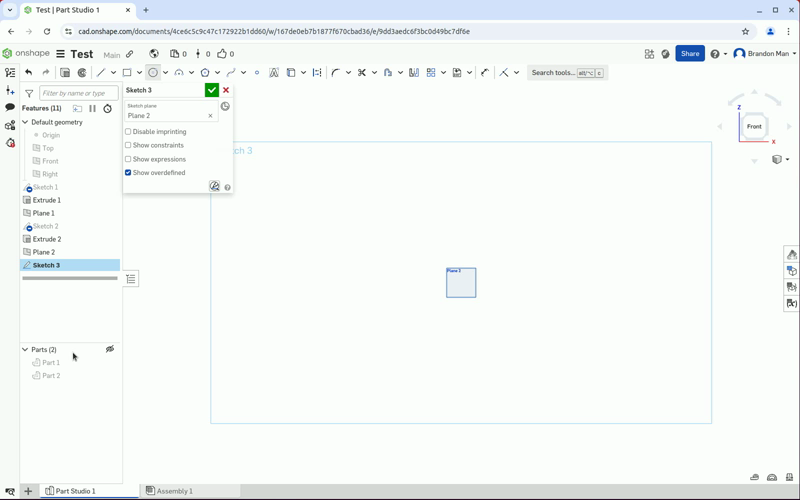
key_down(shift)
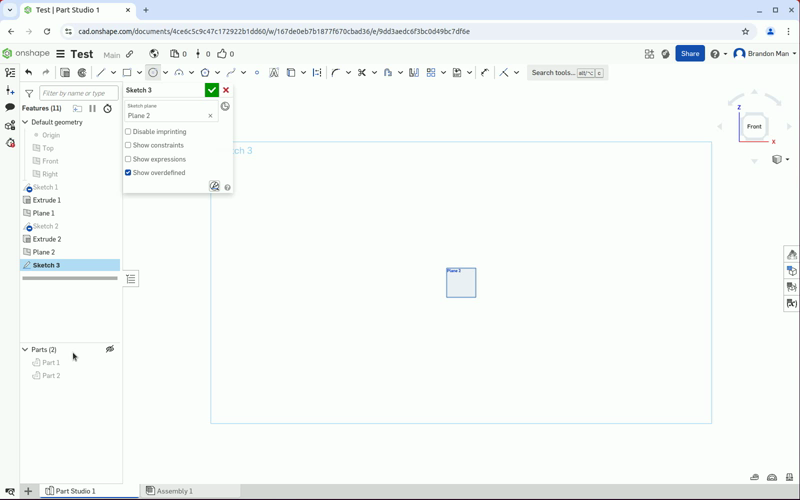
mouse_move(461, 282)
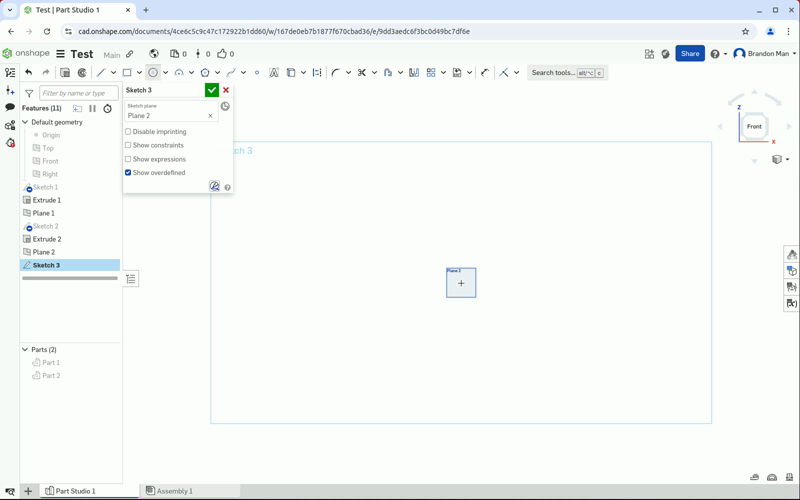
click(461, 282)
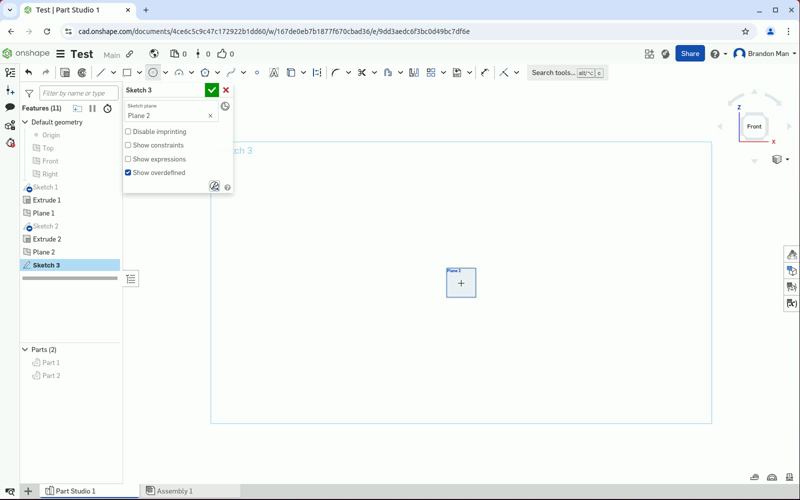
key_up(shift)
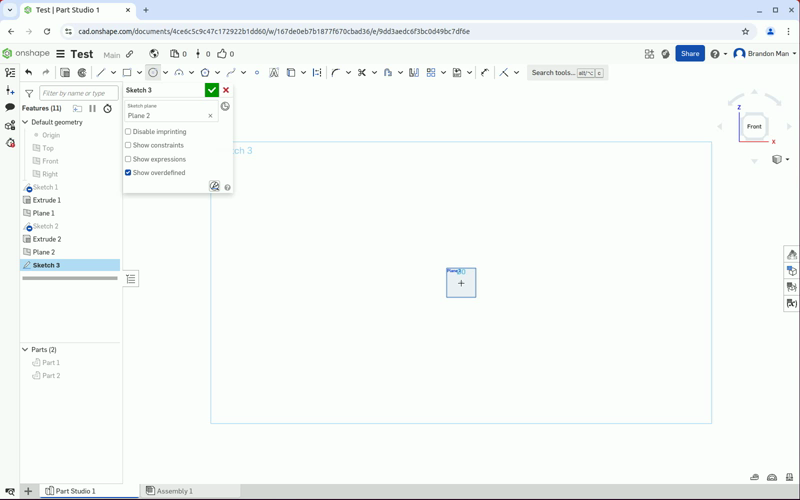
mouse_move(526, 282)
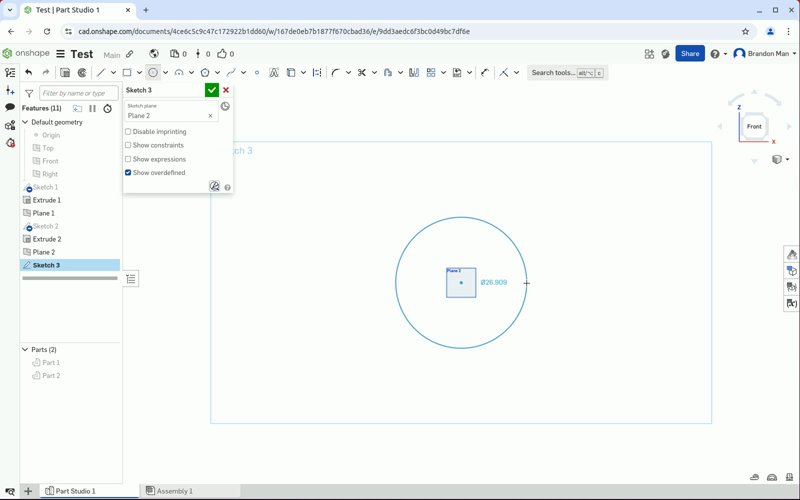
click(526, 282)
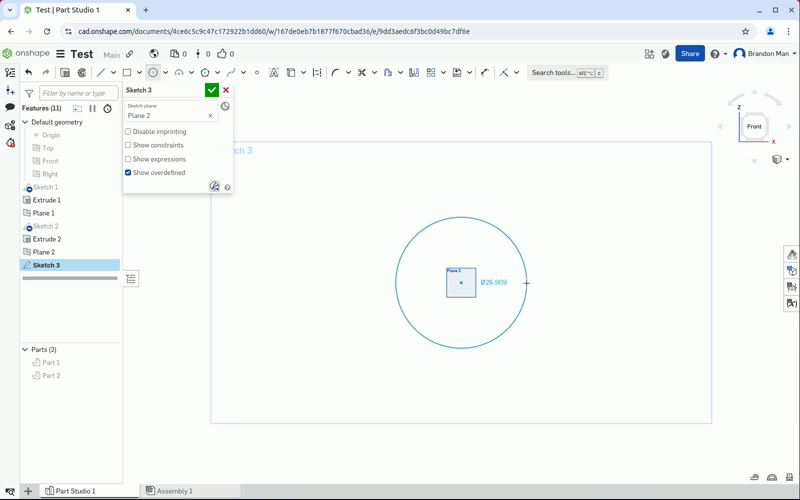
key(esc)
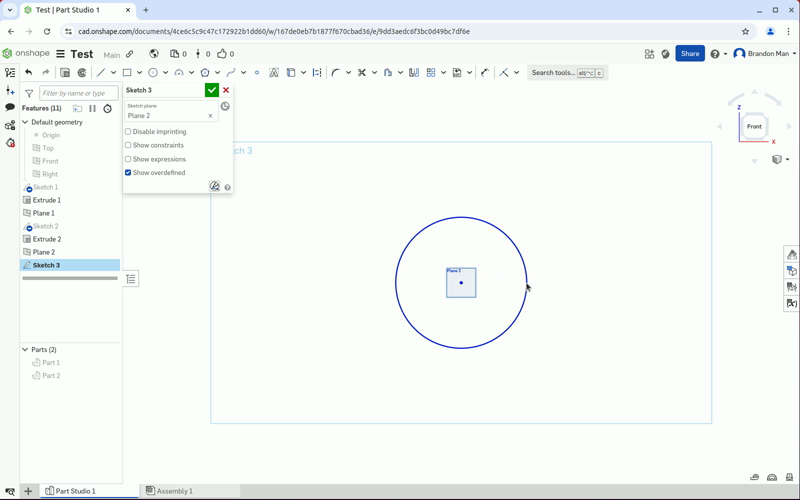
mouse_move(441, 250)
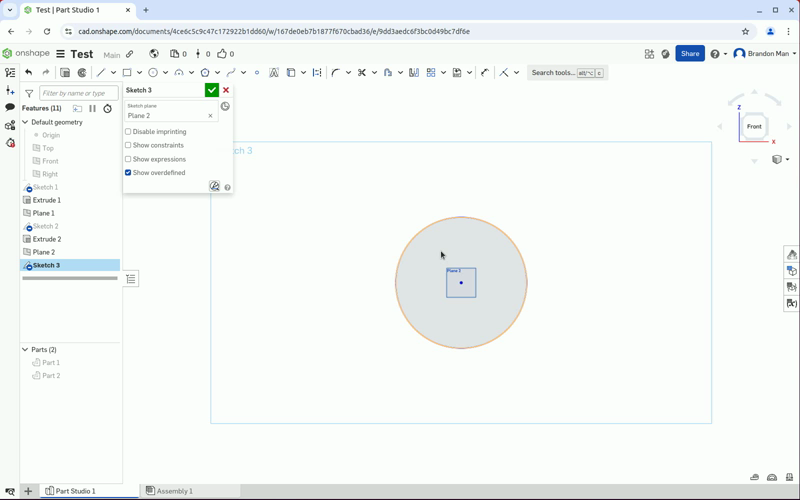
click(441, 250)
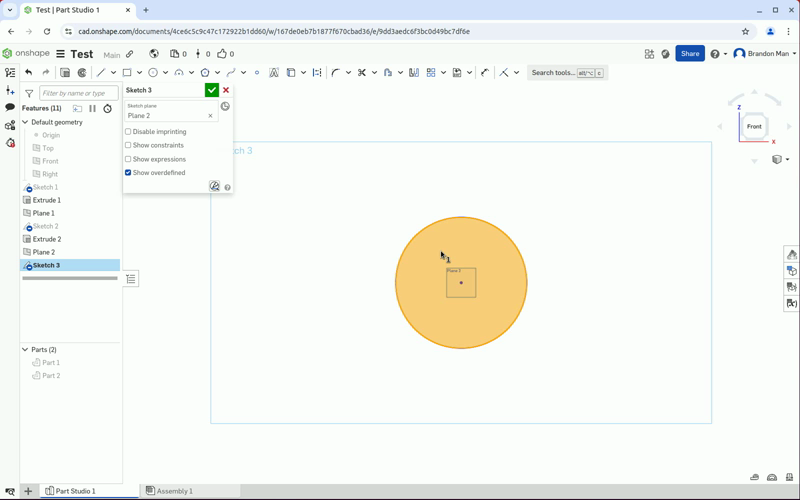
mouse_move(73, 352)
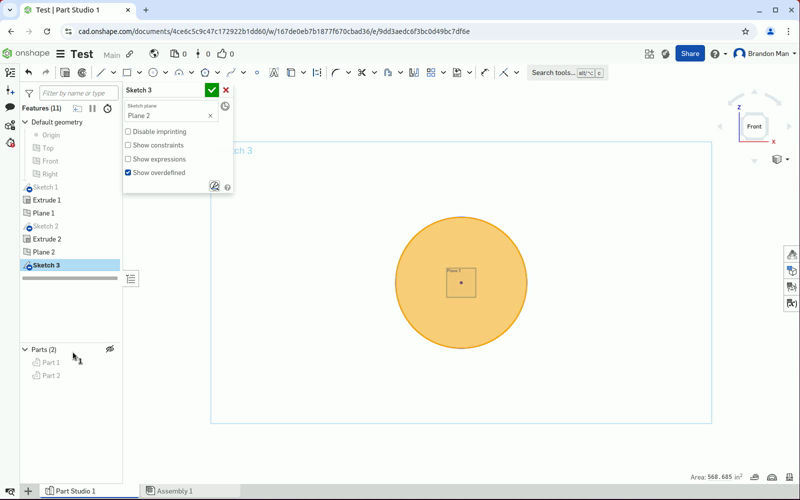
key(shift+y)
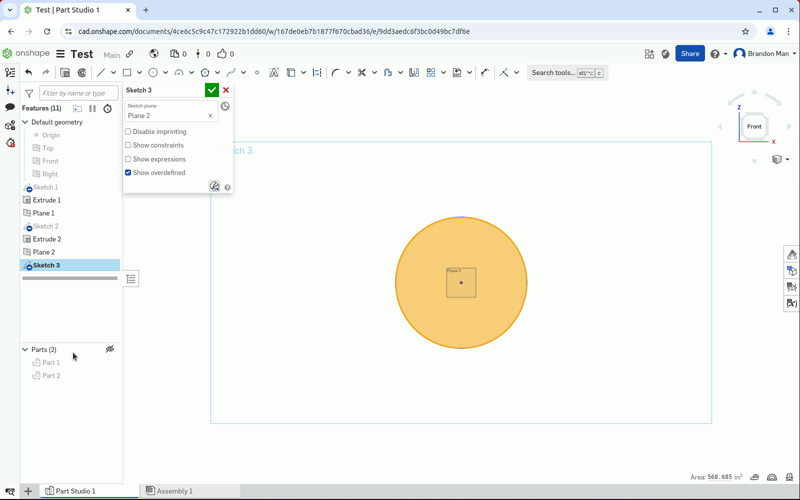
key(shift+e)
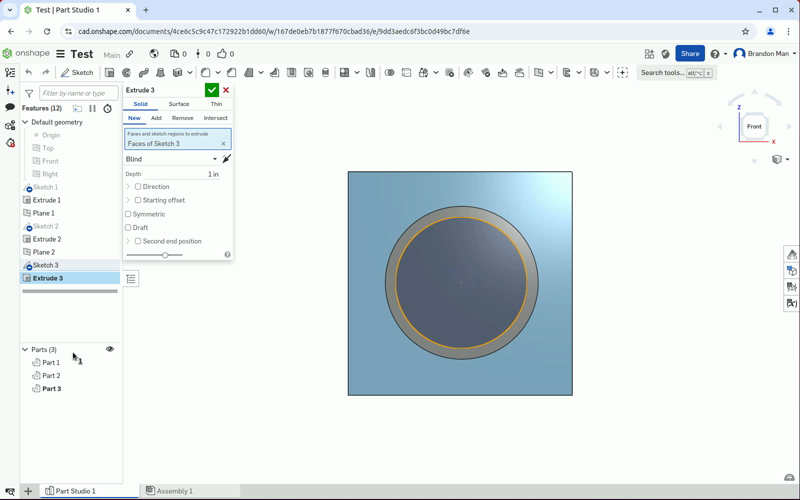
mouse_move(143, 106)
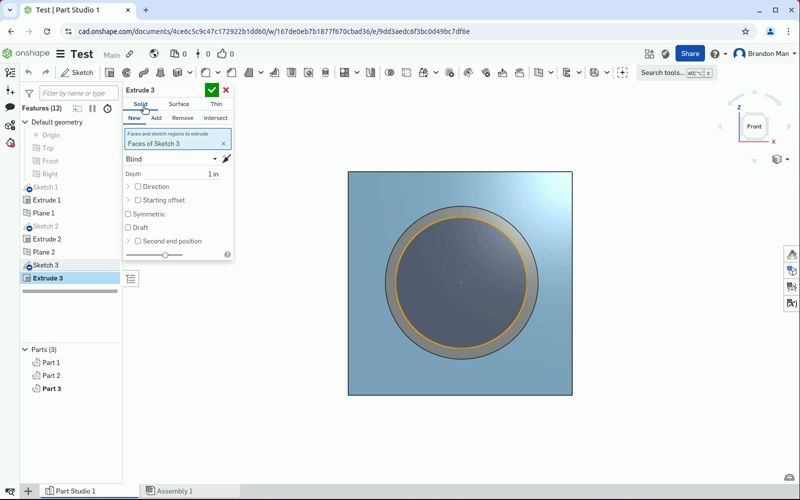
click(143, 106)
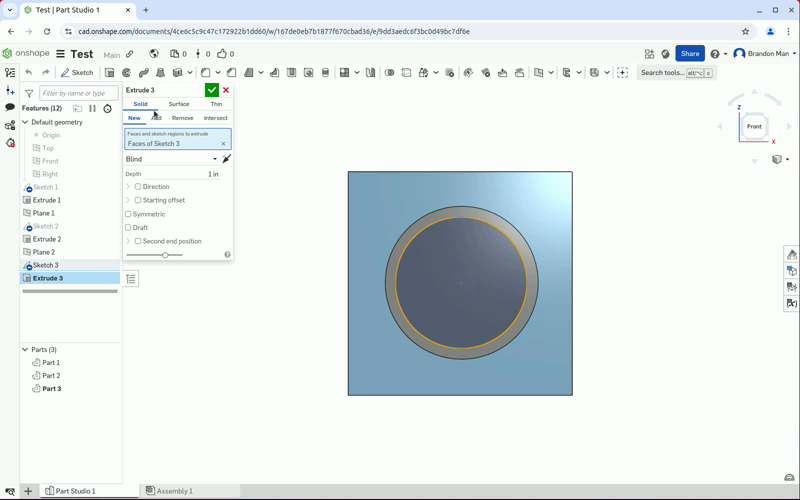
mouse_move(186, 120)
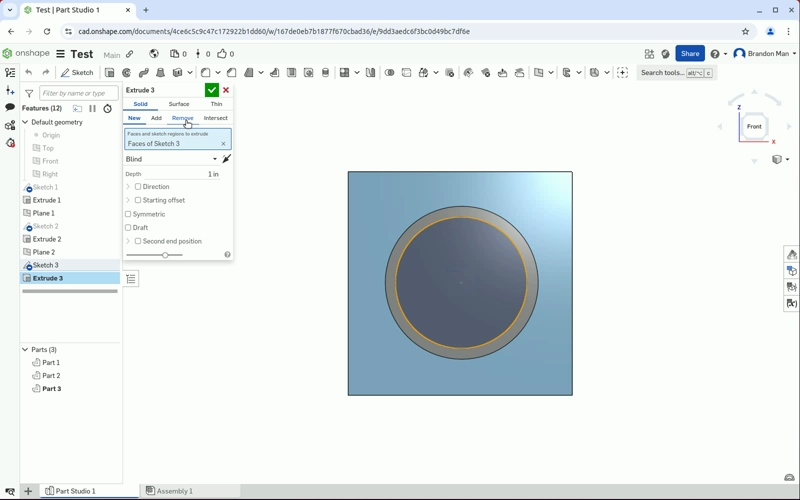
click(186, 120)
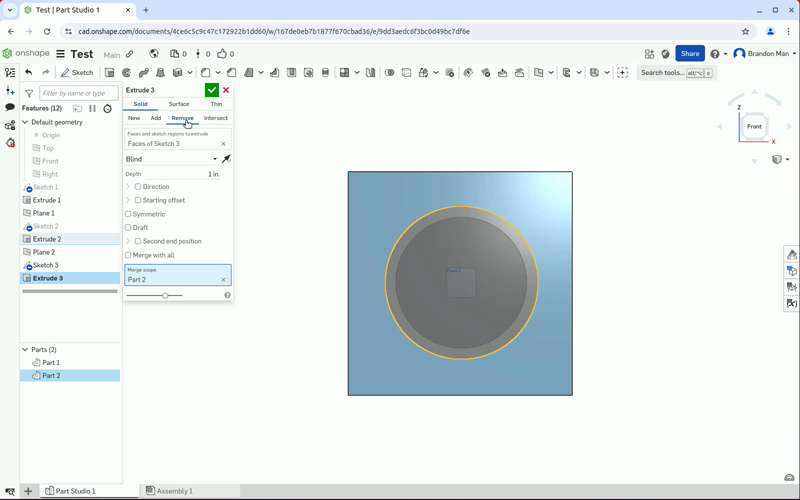
key(tab, 4)
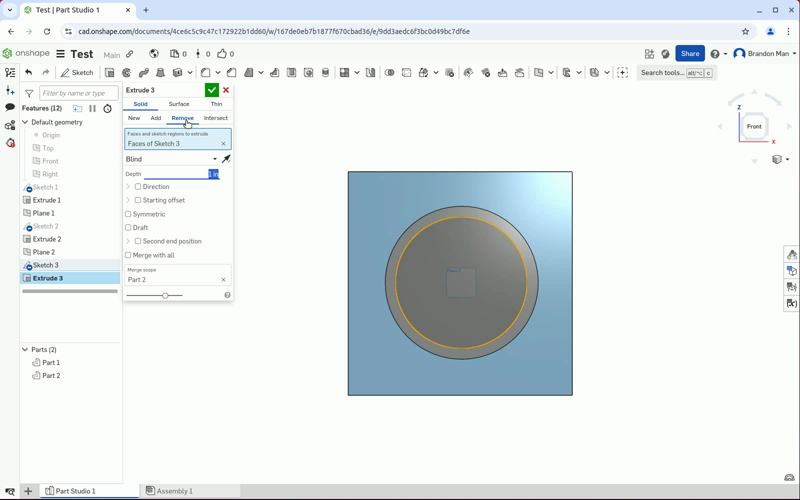
text(30.811)
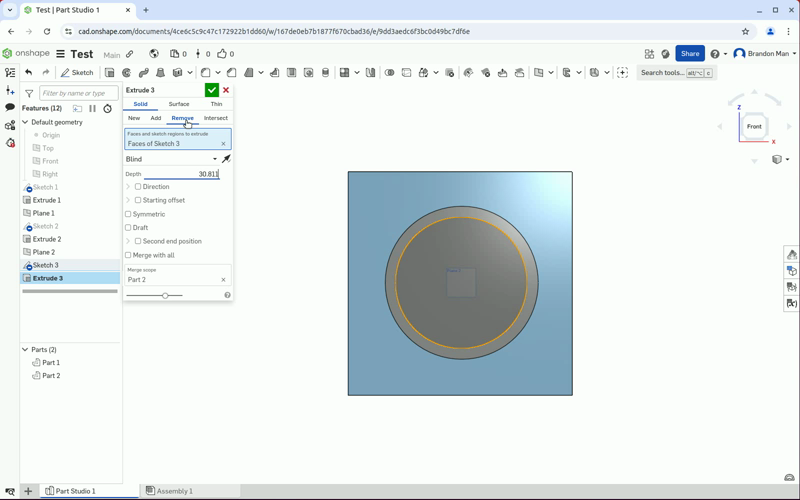
key(tab, 6)
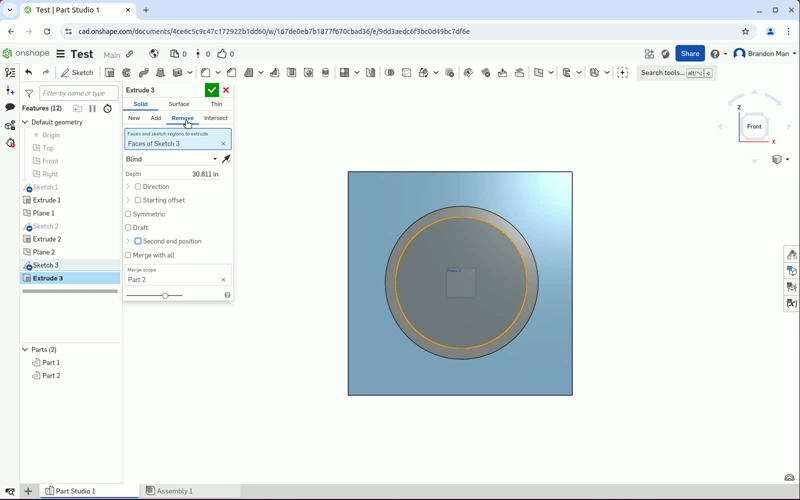
key(space)
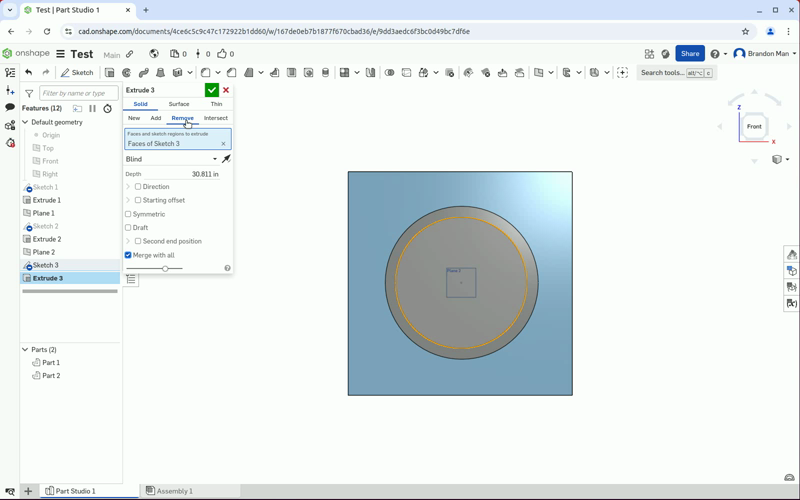
key(enter)
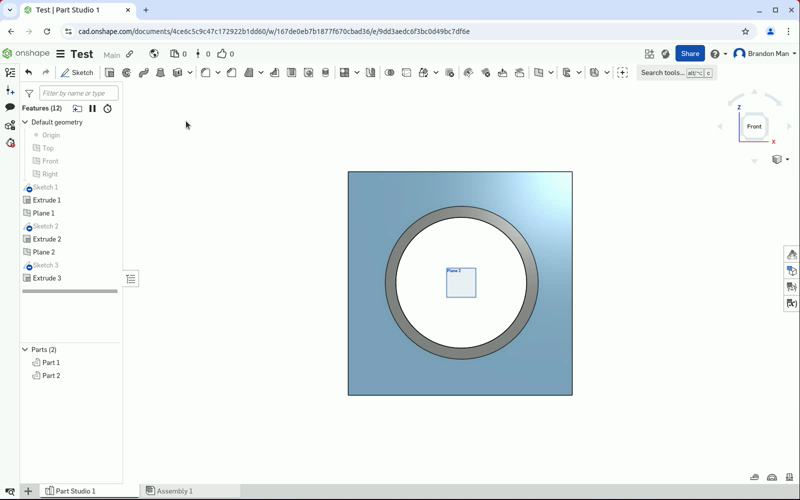
key(shift+h)
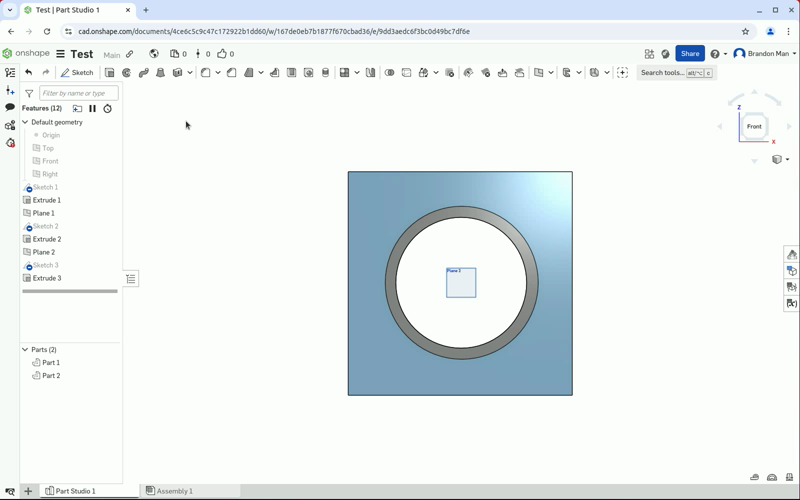
key(shift+h)
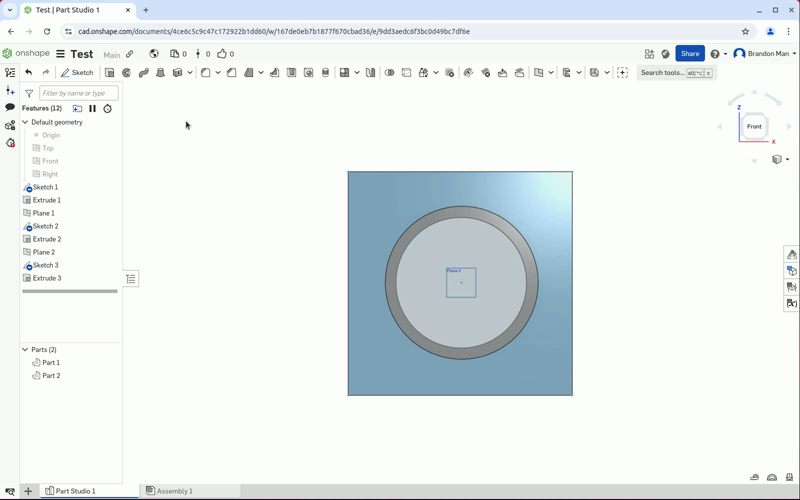
key(shift+7)
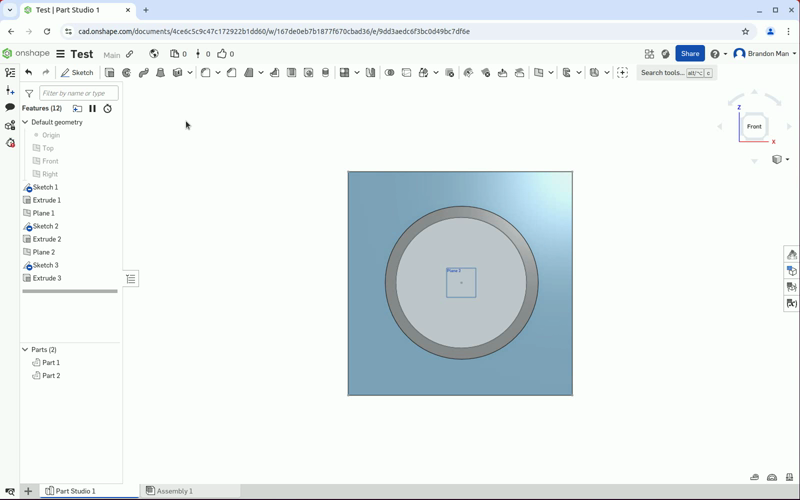
key(left, 2)
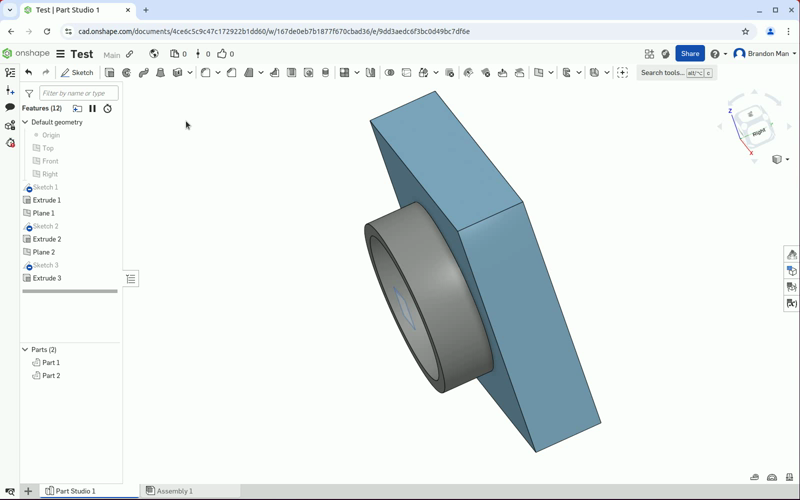
key(down, 2)
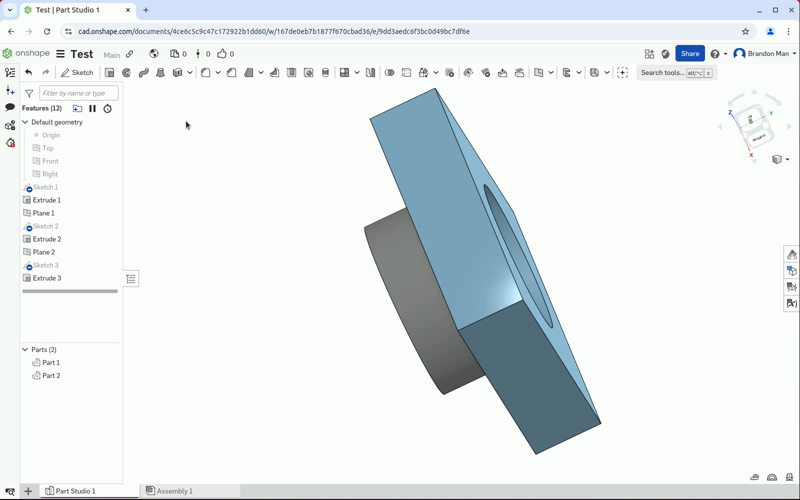
key(up, 2)
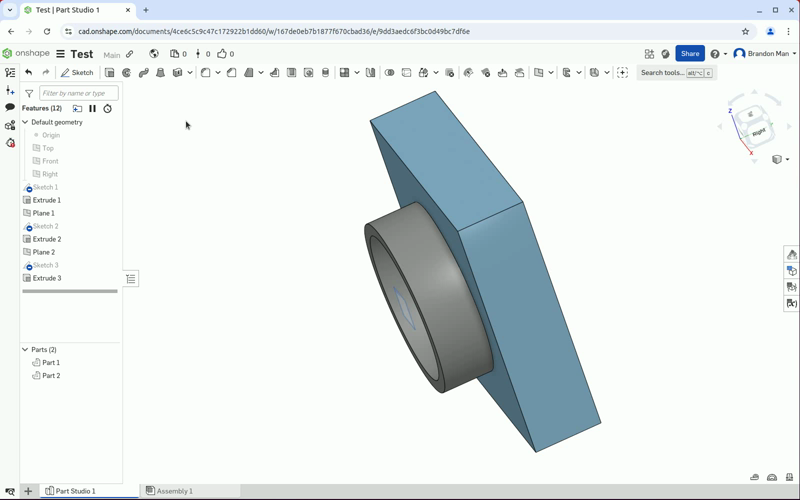
key(right, 2)
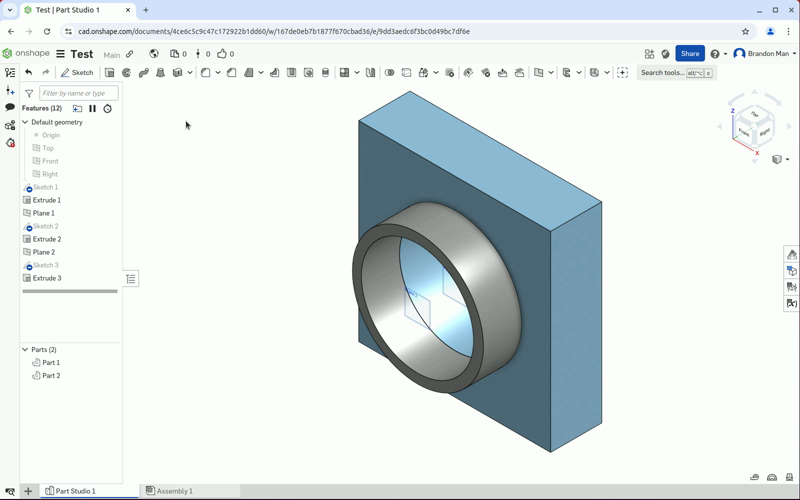
mouse_move(73, 189)
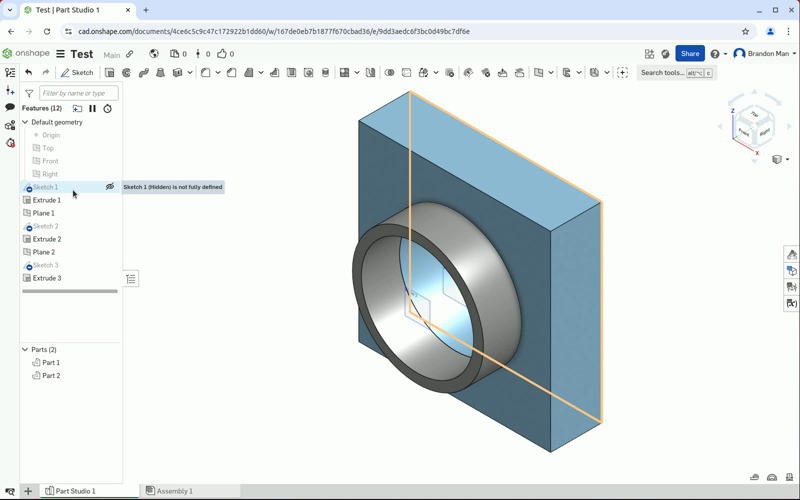
click(73, 189)